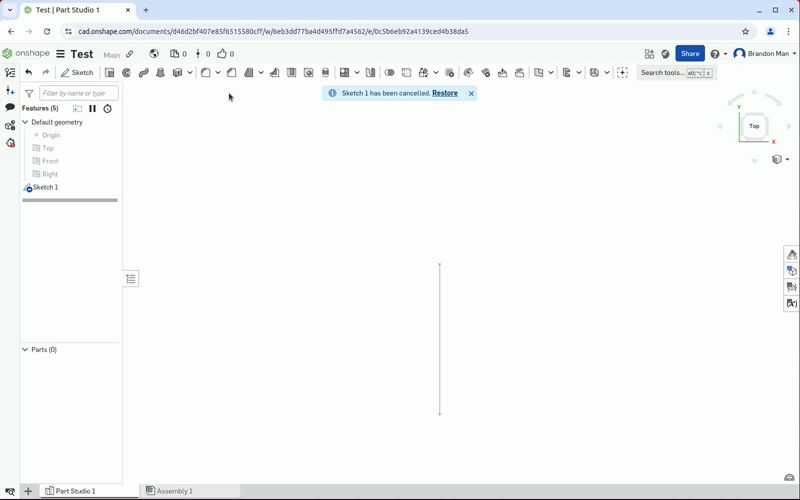
key(shift+h)
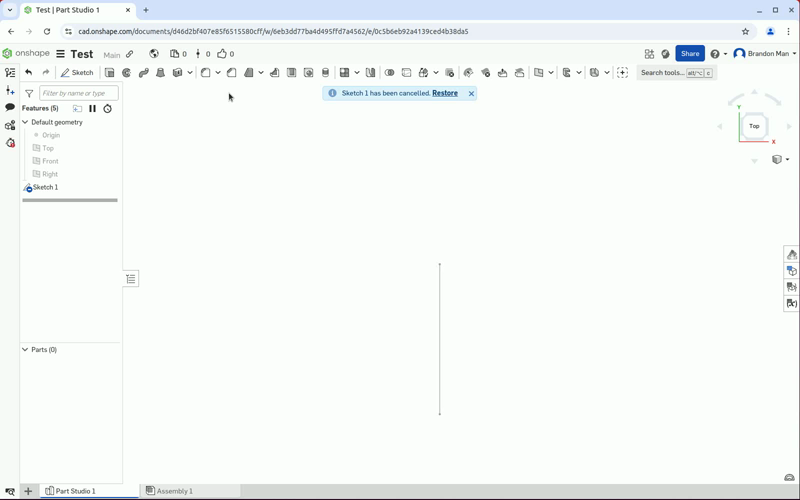
key(shift+s)
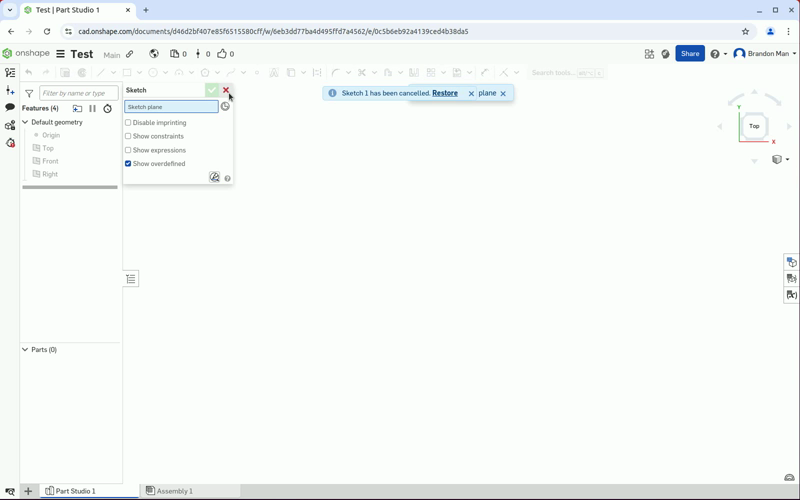
mouse_move(73, 150)
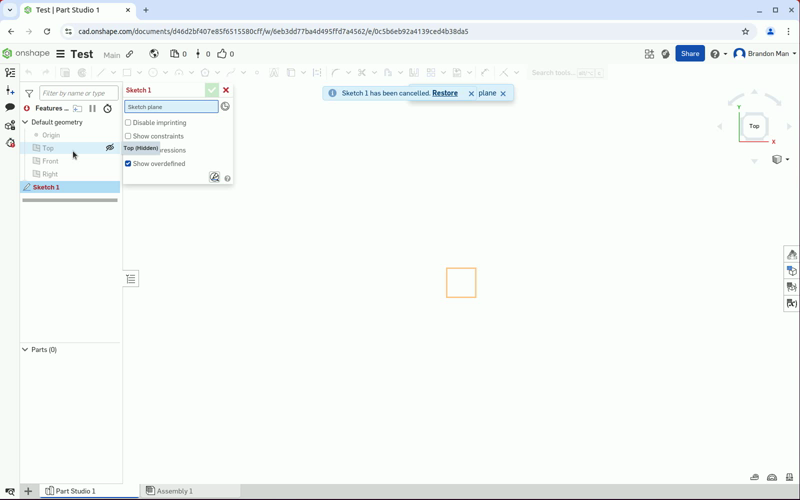
click(73, 150)
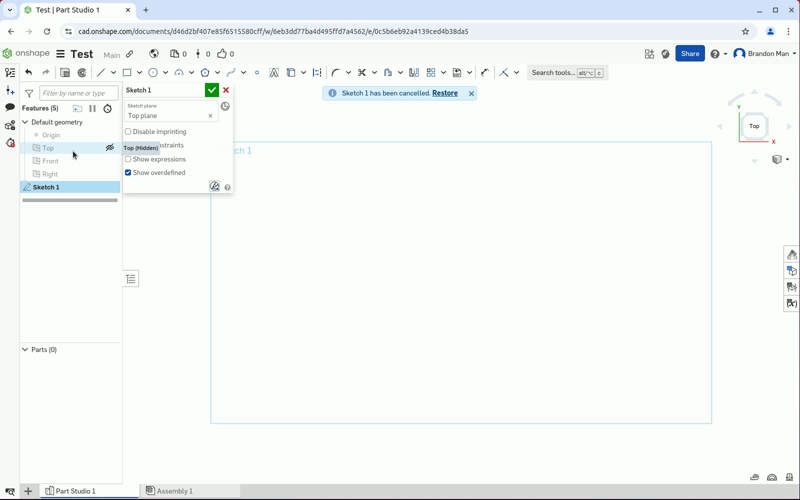
mouse_move(73, 352)
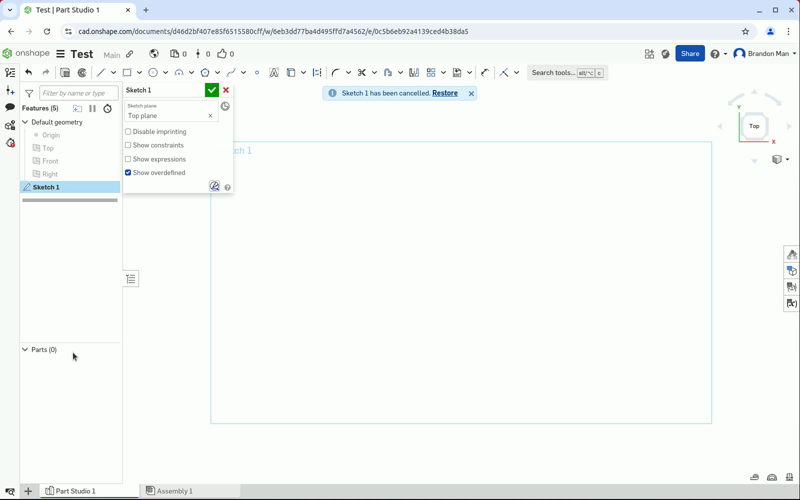
key(y)
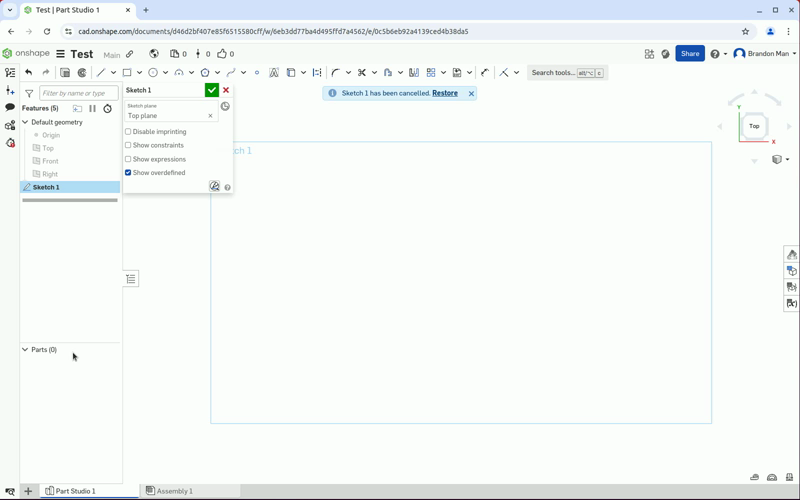
key(l)
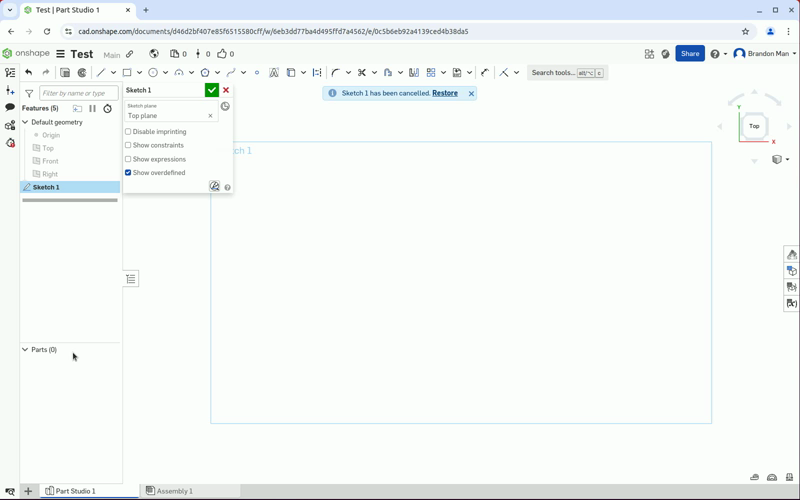
key_down(shift)
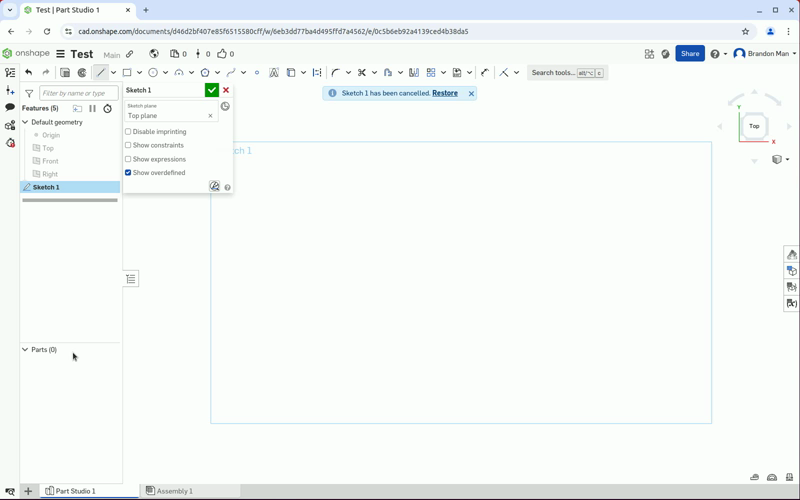
mouse_move(348, 333)
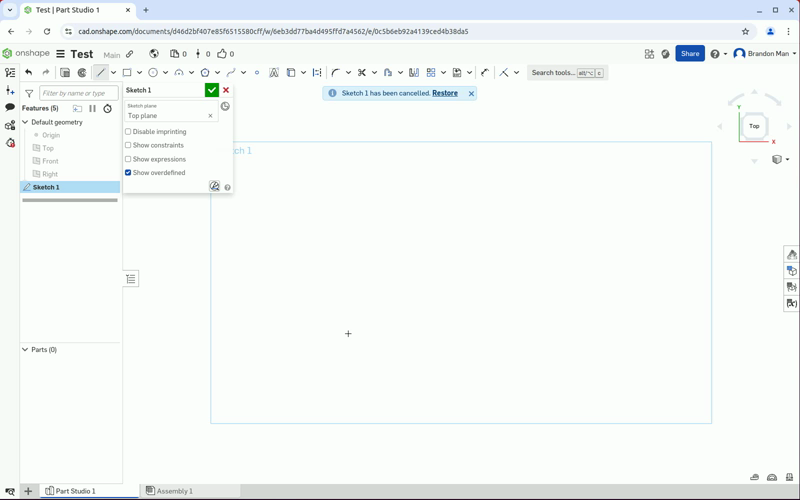
click(348, 333)
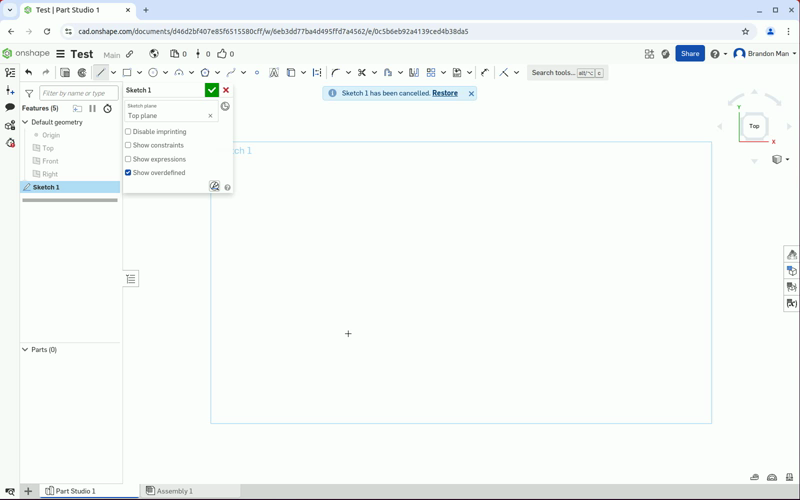
key_up(shift)
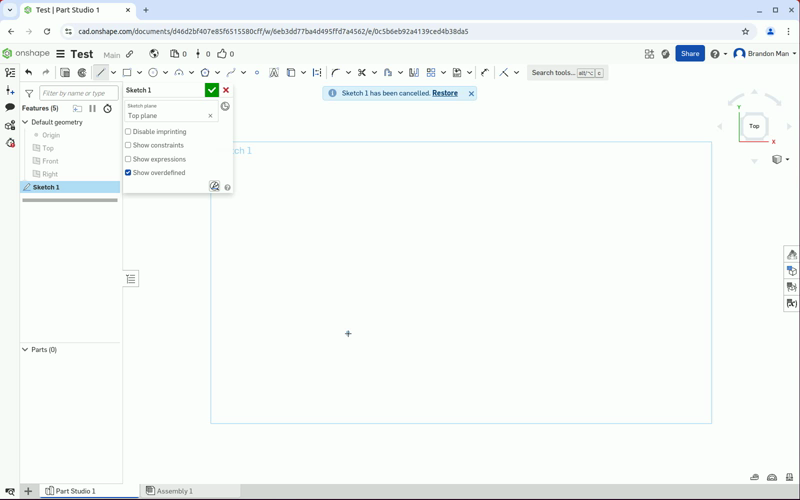
key_down(shift)
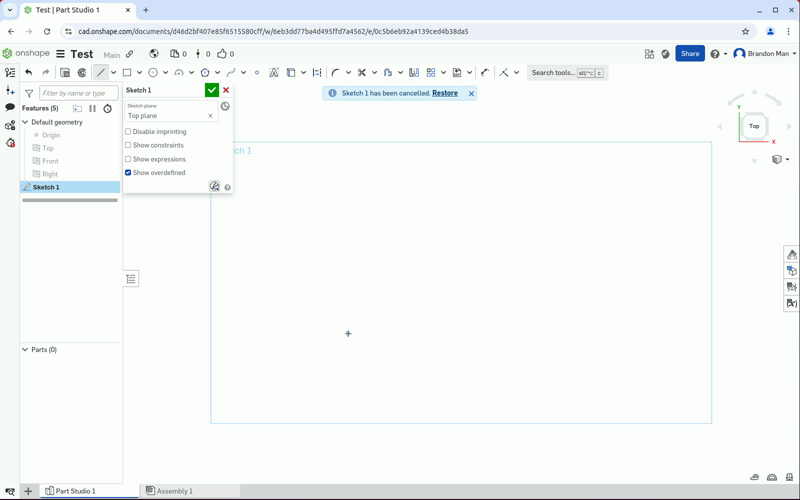
mouse_move(378, 333)
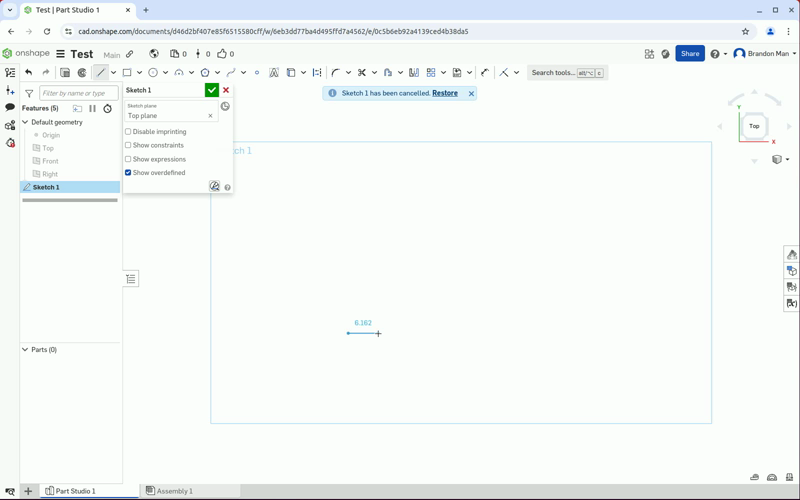
mouse_move(382, 333)
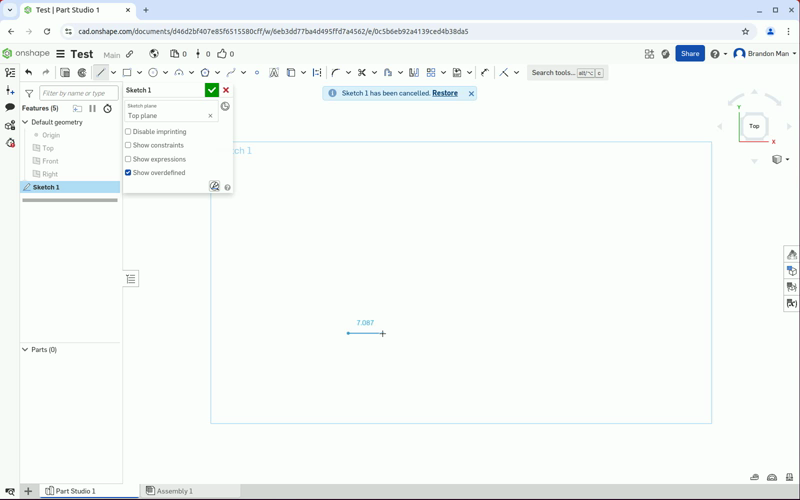
click(382, 333)
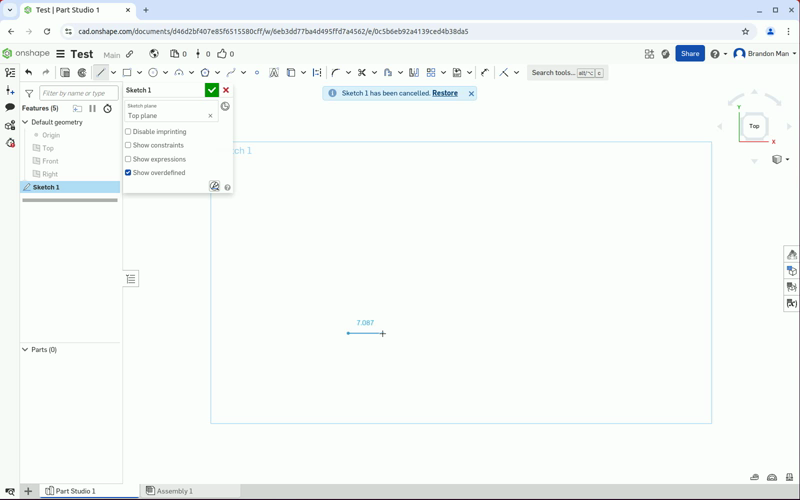
key_up(shift)
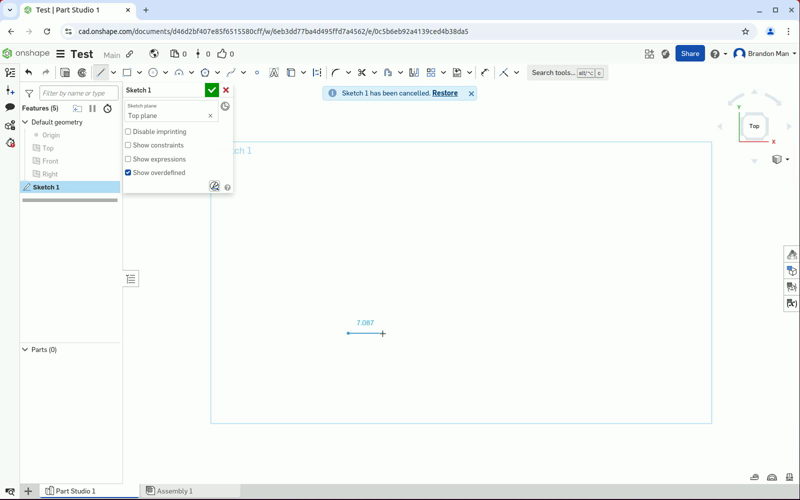
key_down(shift)
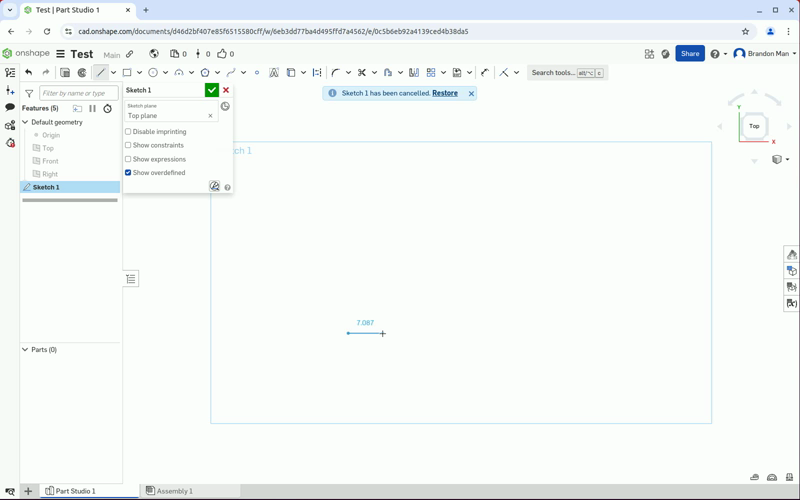
mouse_move(411, 197)
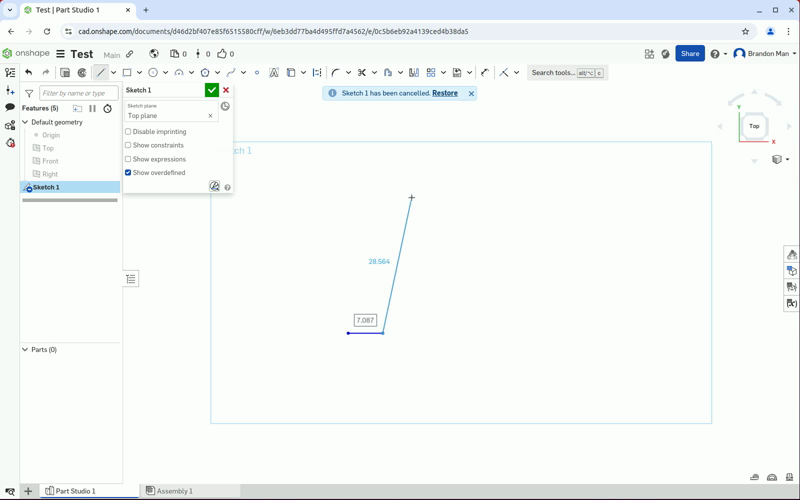
click(411, 197)
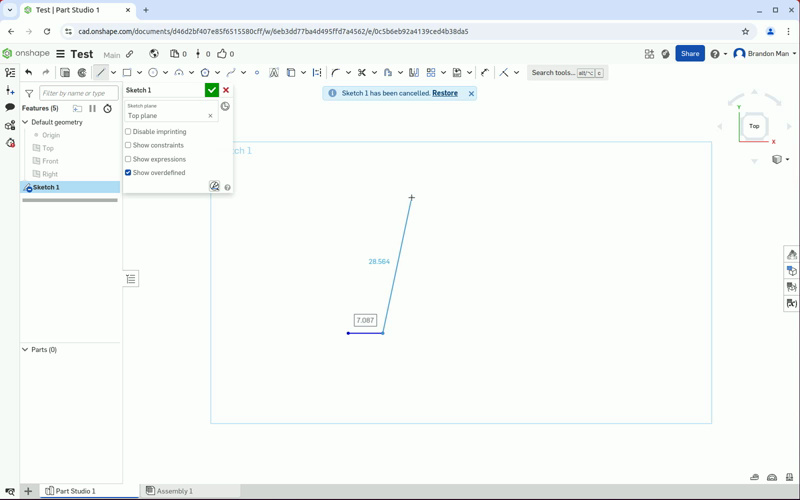
key_up(shift)
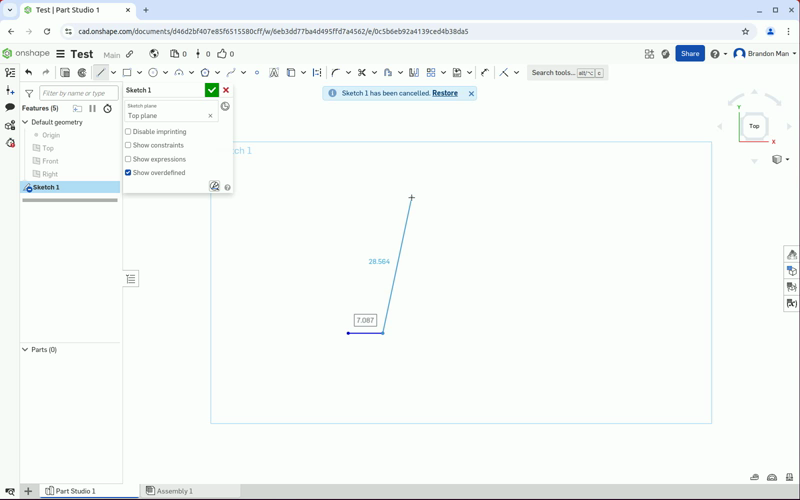
key_down(shift)
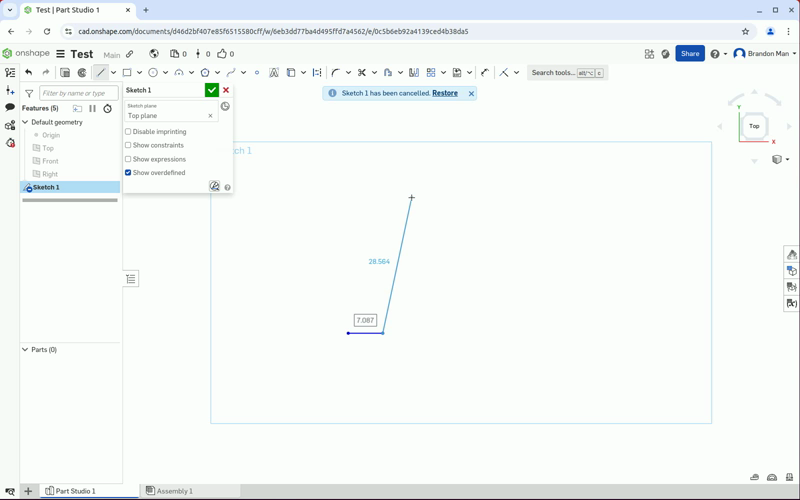
mouse_move(511, 219)
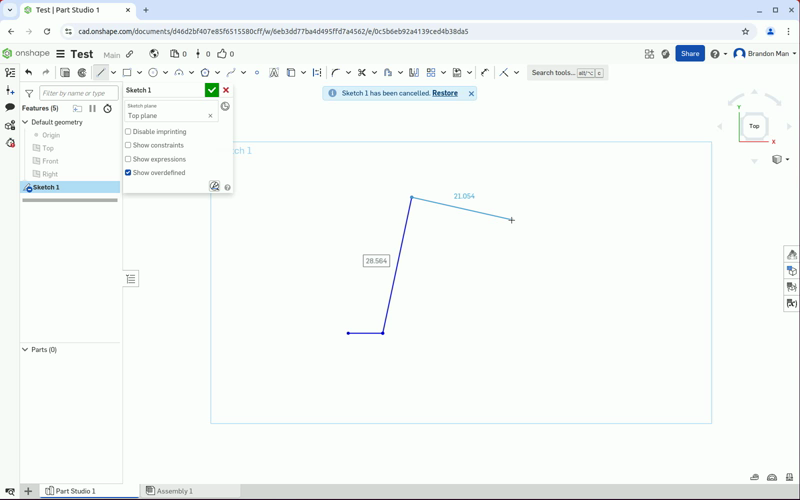
click(511, 219)
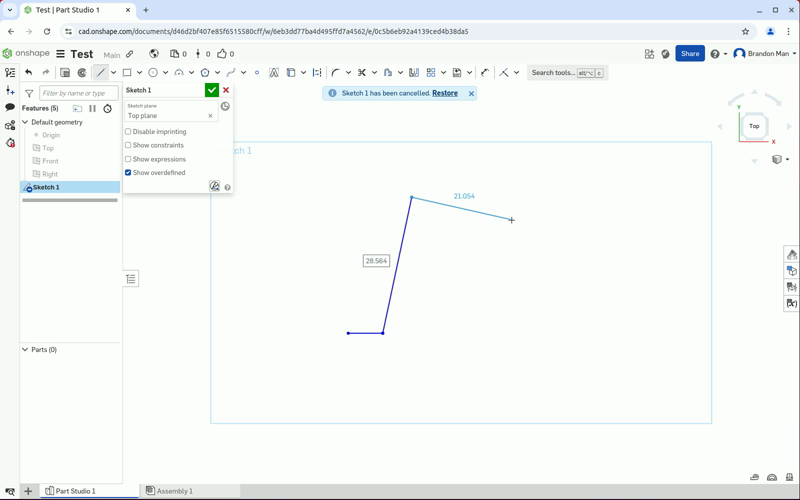
key_up(shift)
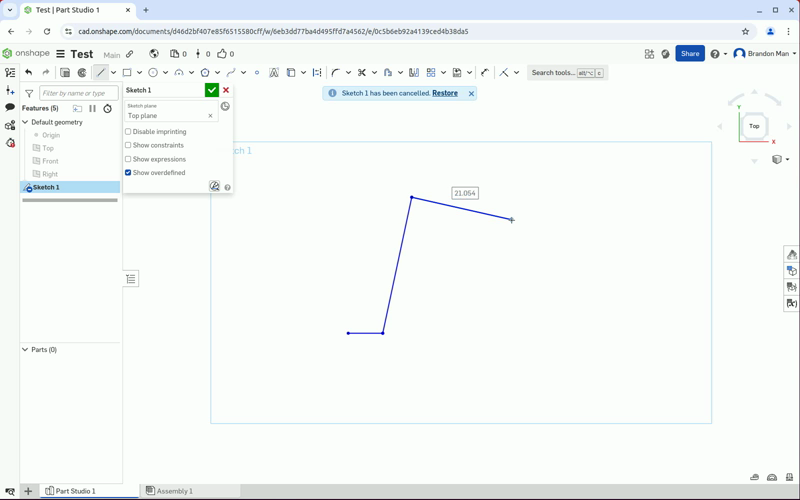
key_down(shift)
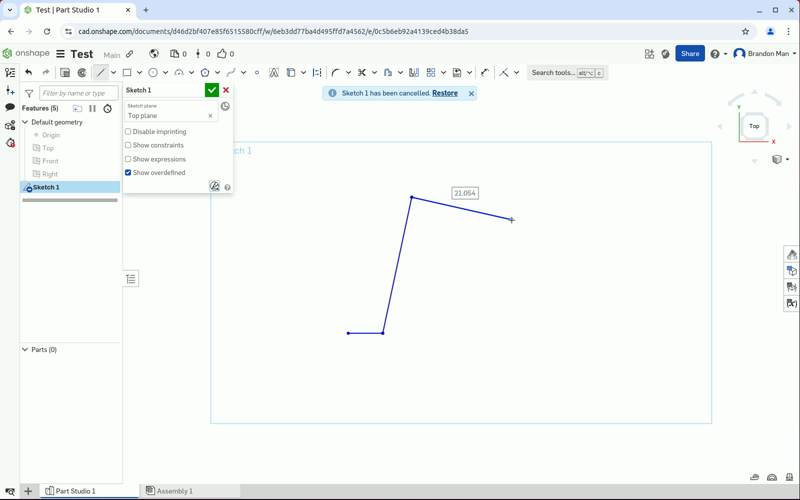
mouse_move(541, 219)
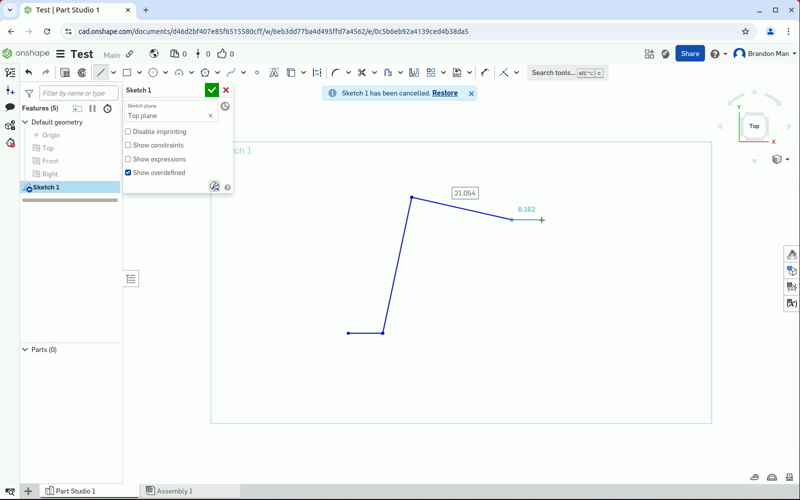
mouse_move(511, 171)
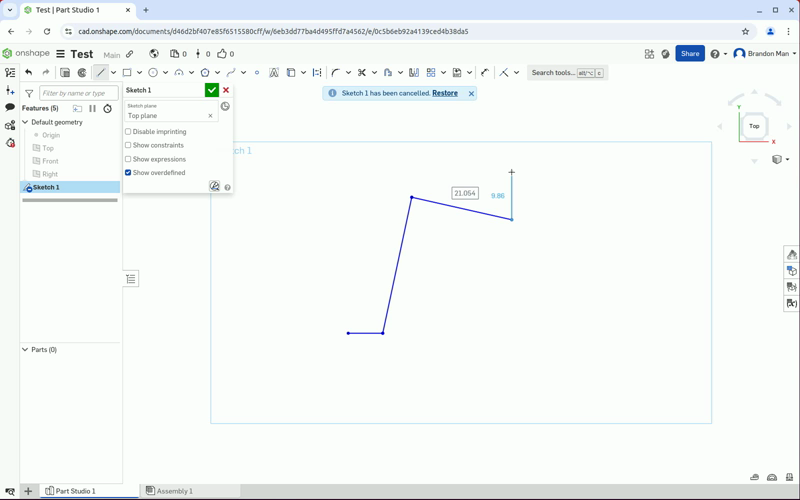
click(511, 171)
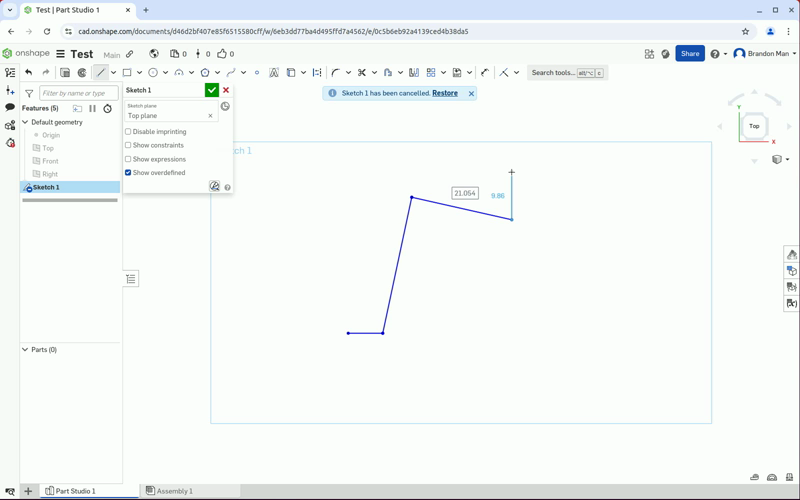
key_up(shift)
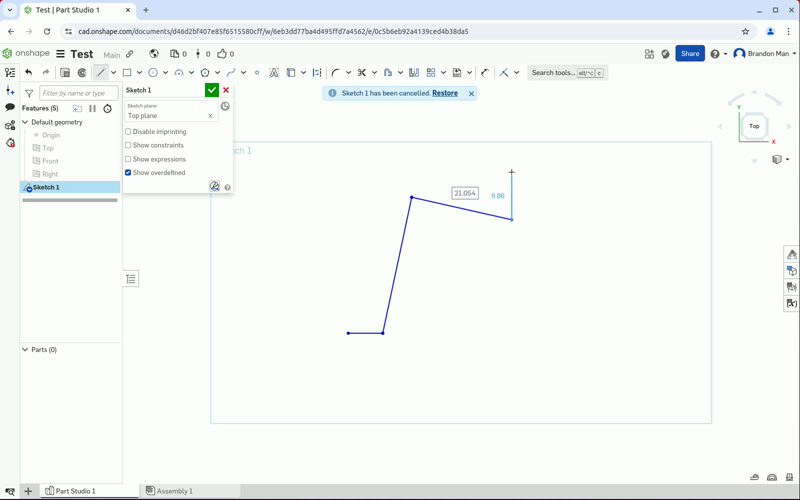
key_down(shift)
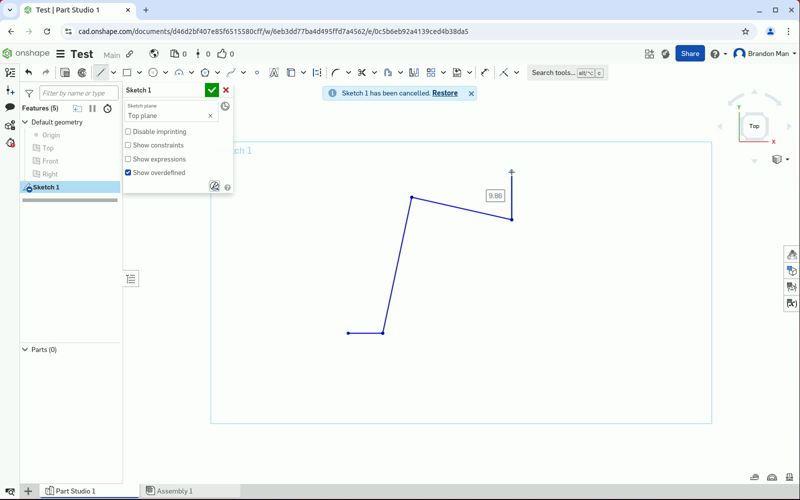
mouse_move(384, 171)
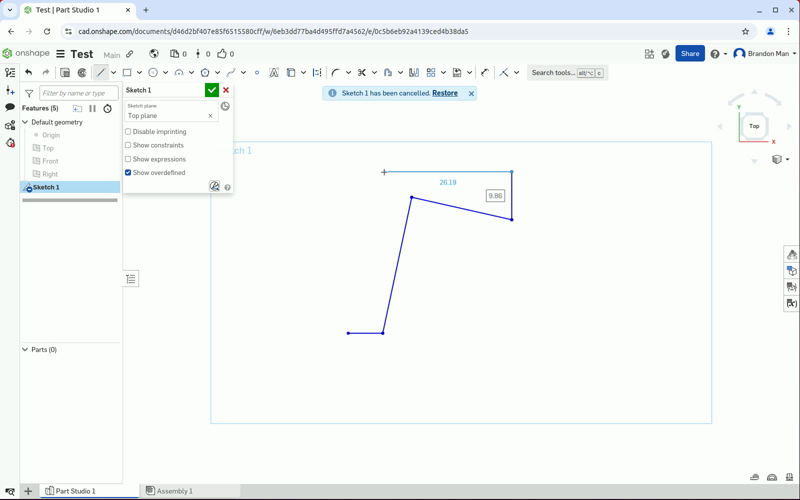
click(384, 171)
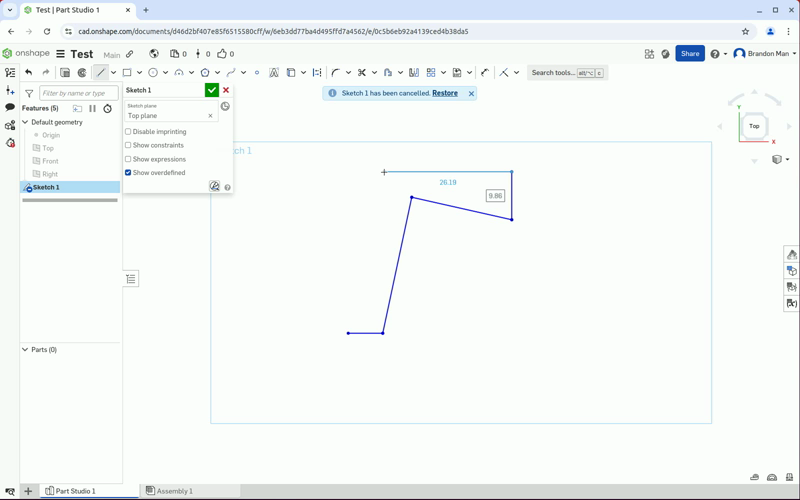
key_up(shift)
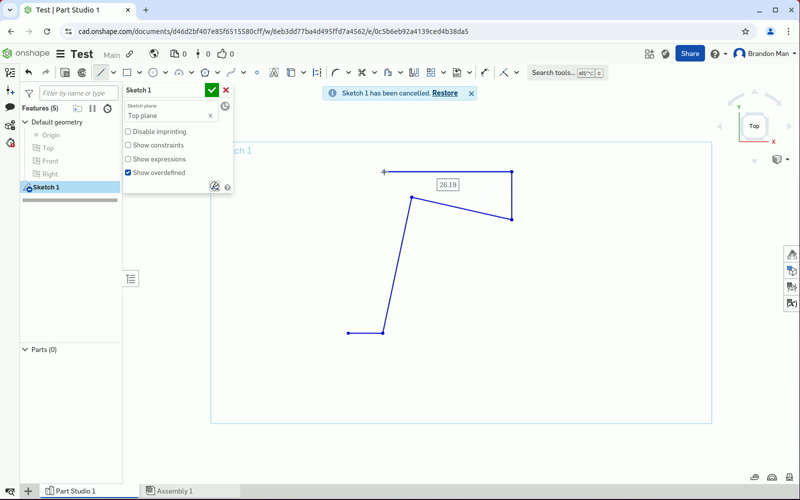
key_down(shift)
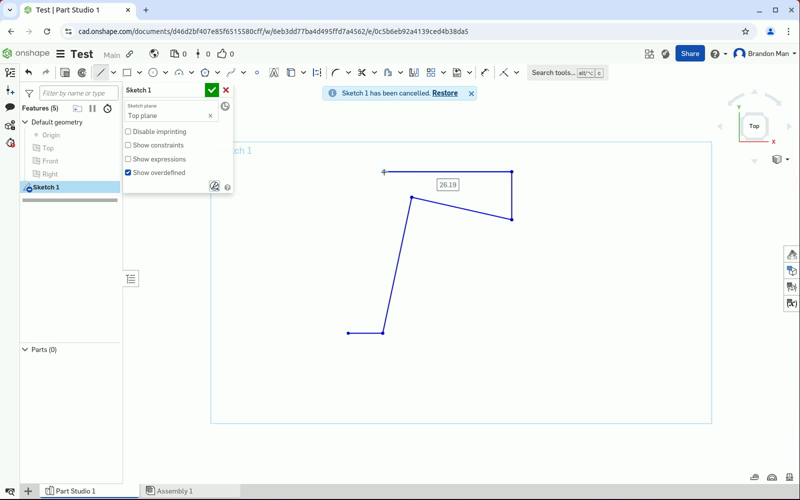
mouse_move(348, 333)
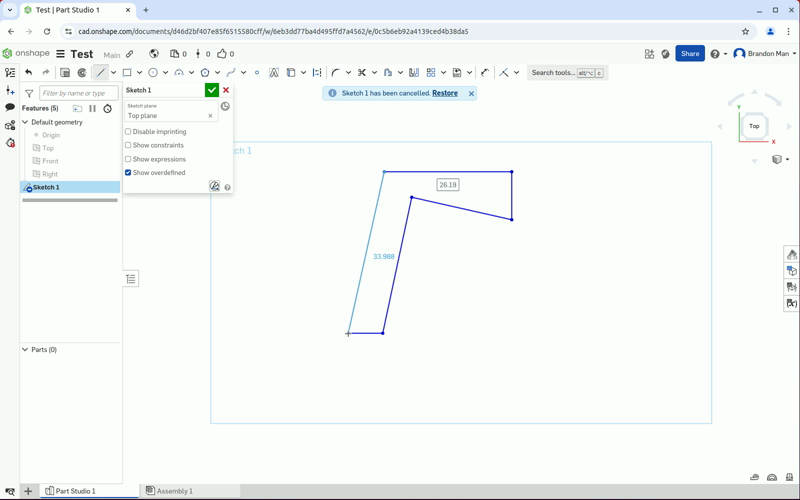
key_up(shift)
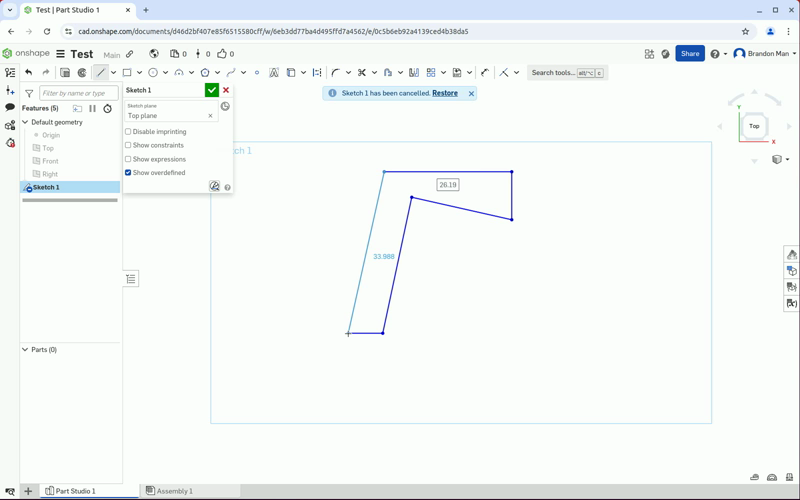
click(348, 333)
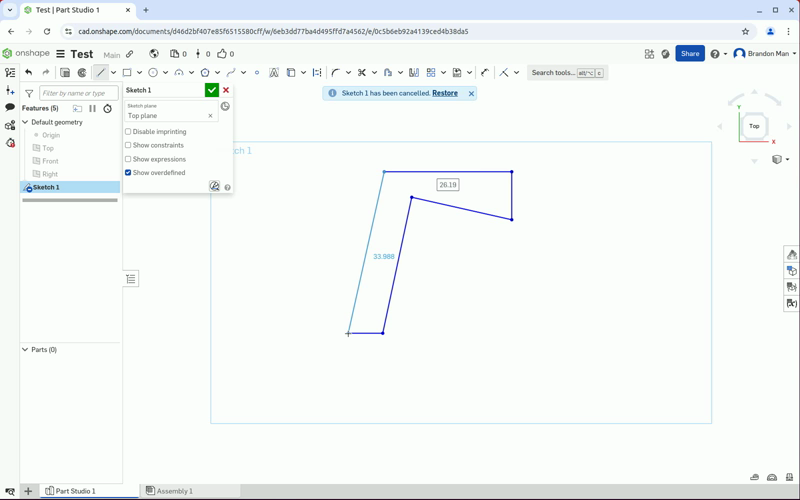
key(esc)
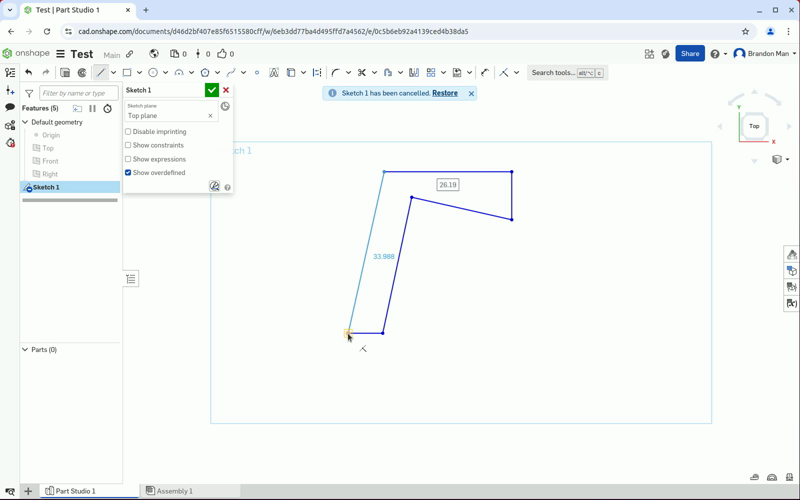
mouse_move(382, 293)
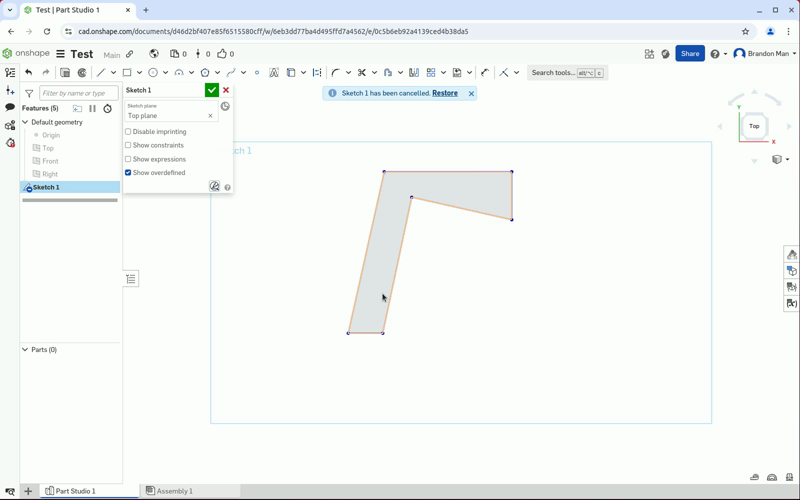
click(382, 293)
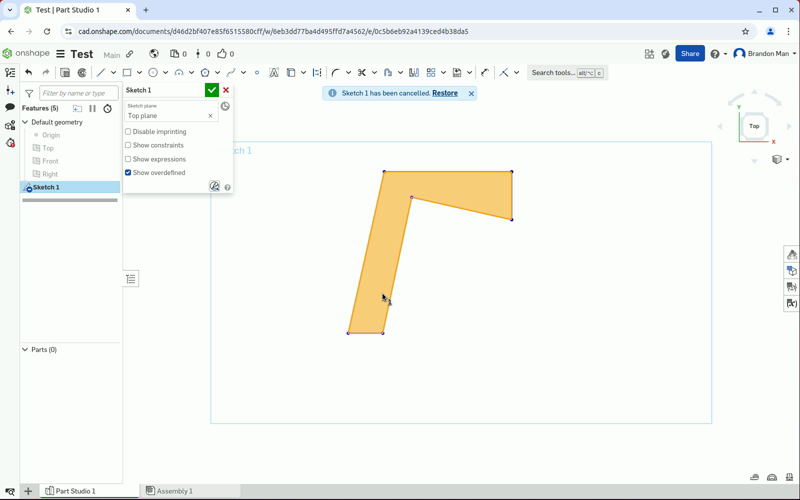
mouse_move(73, 352)
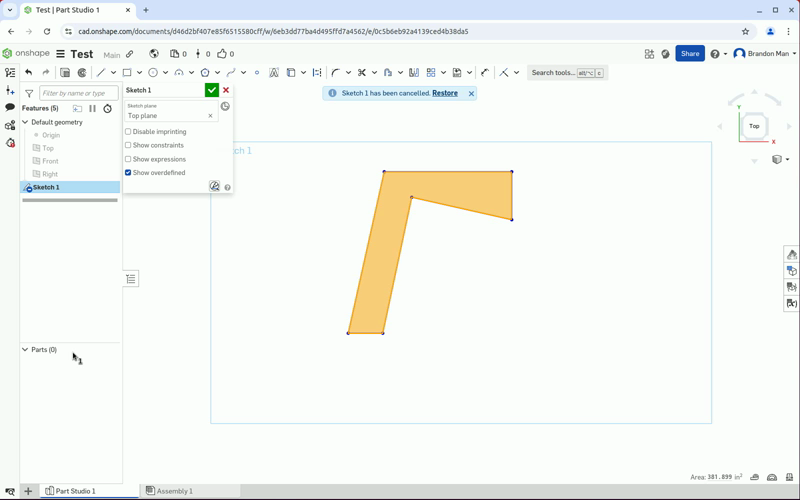
key(shift+y)
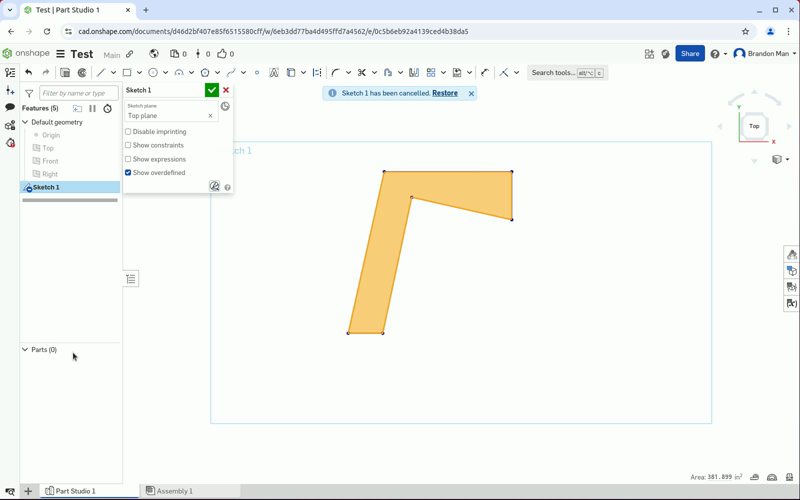
key(shift+e)
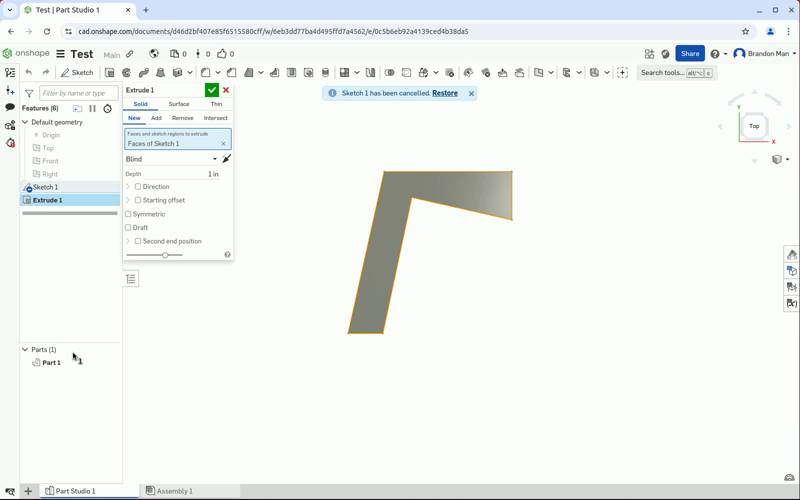
mouse_move(143, 106)
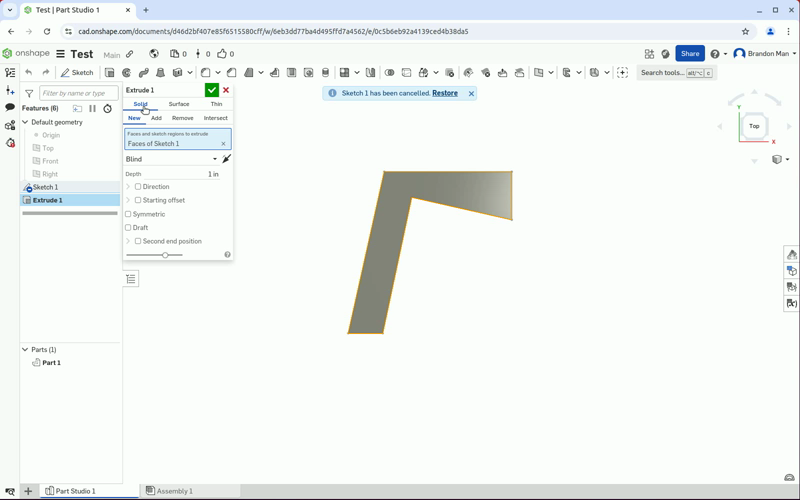
click(143, 106)
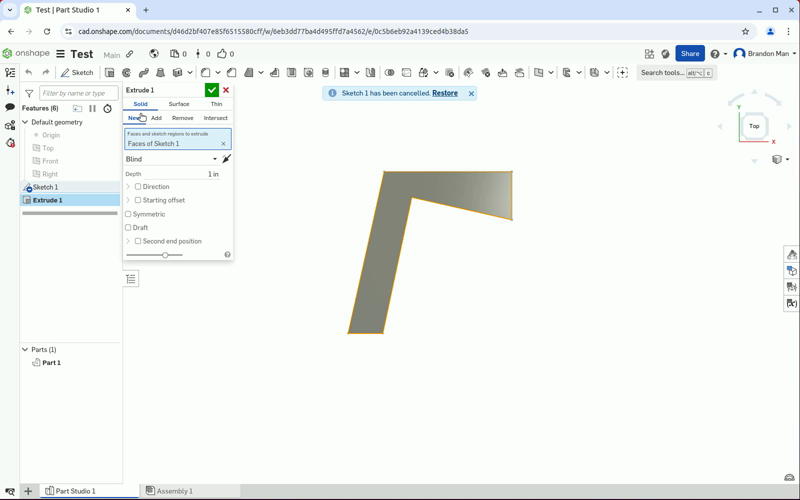
mouse_move(137, 120)
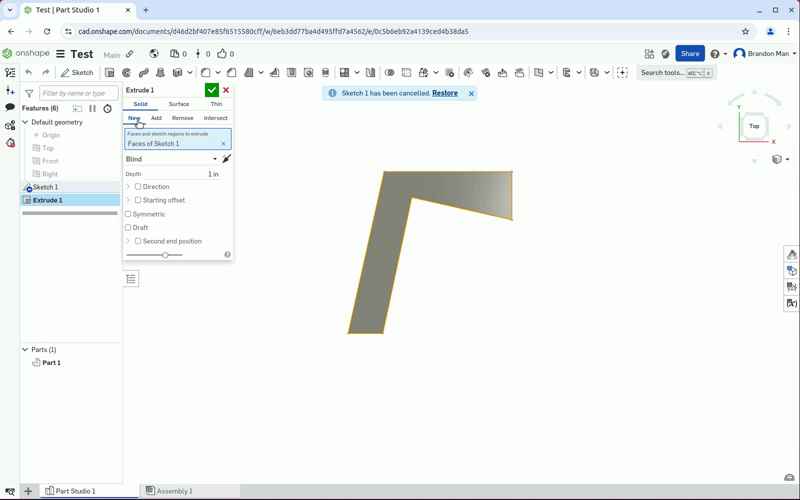
click(137, 120)
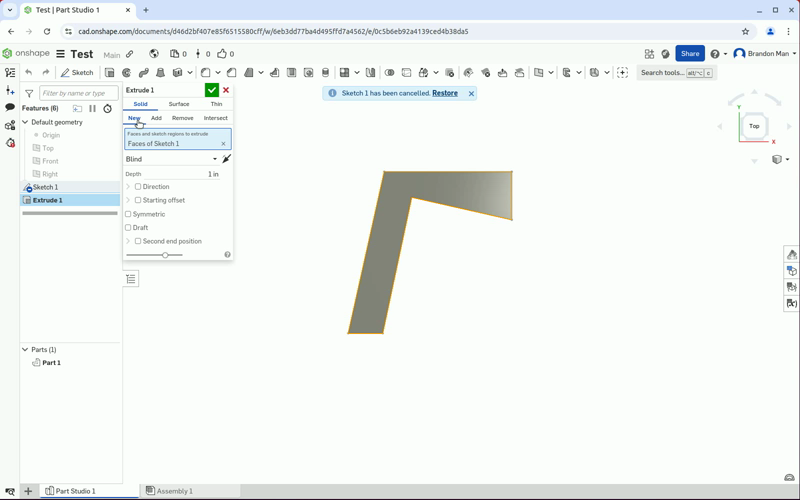
key(tab, 4)
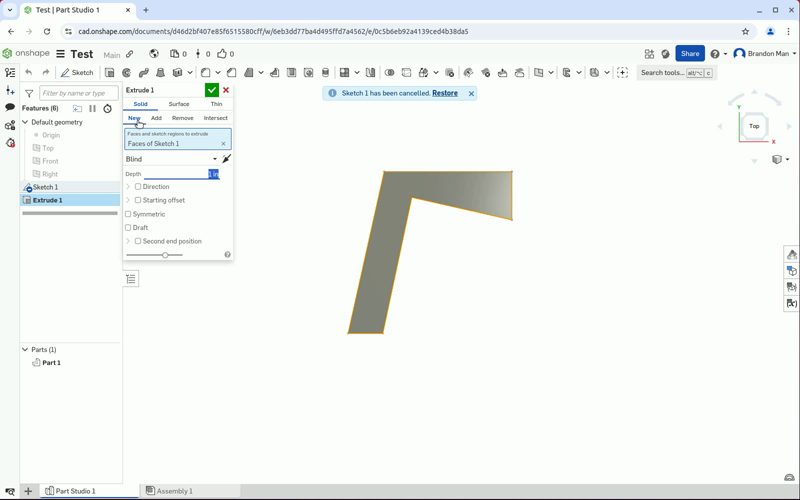
text(7.703)
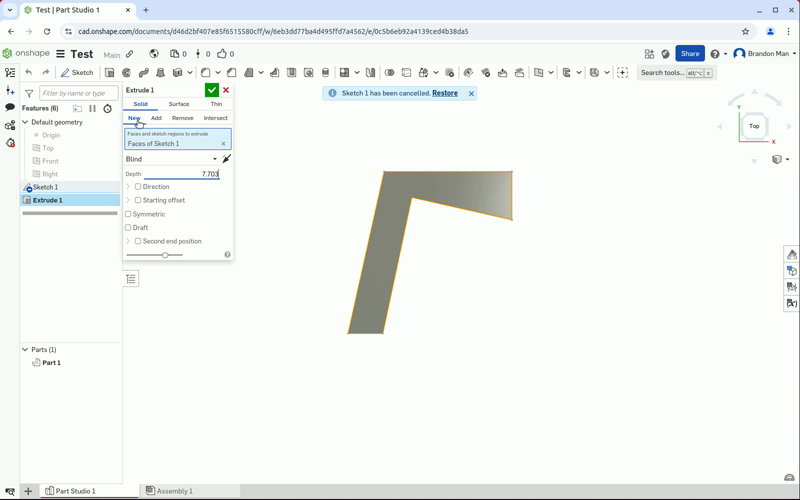
key(enter)
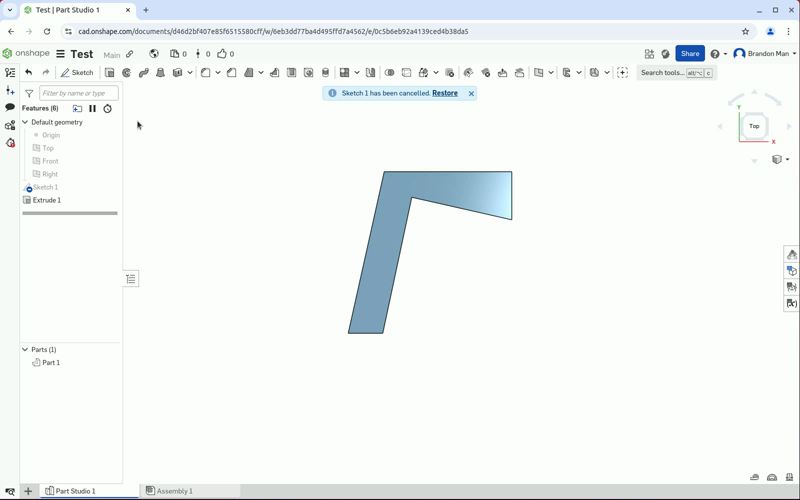
key(shift+h)
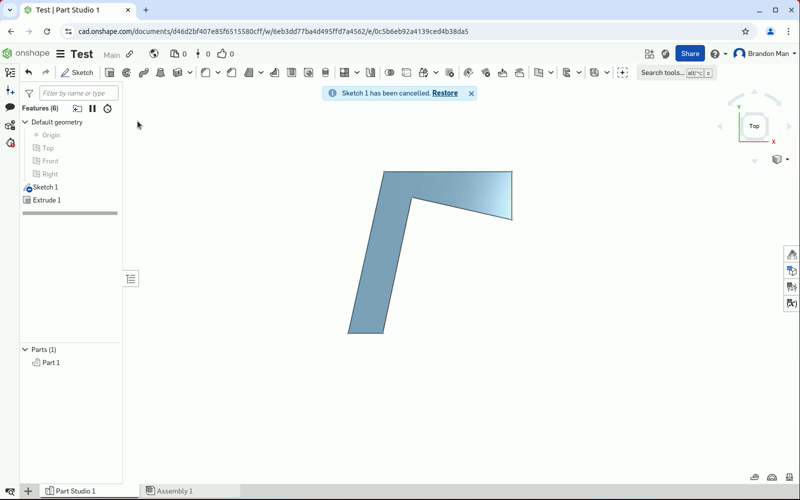
key(shift+h)
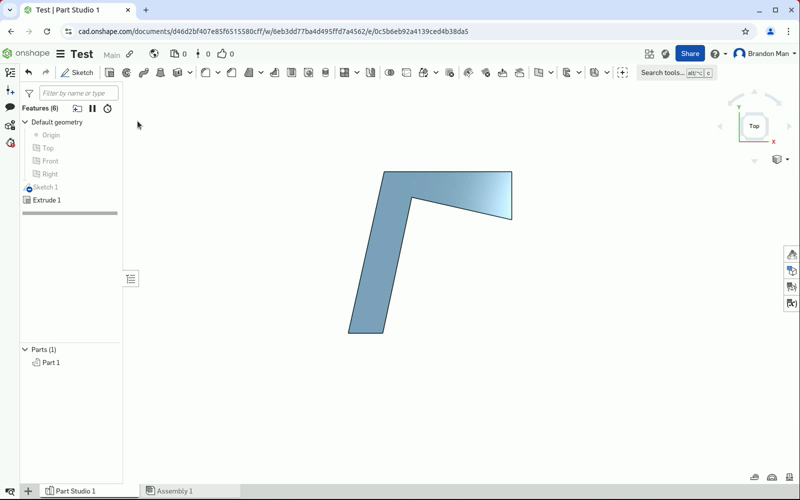
mouse_move(73, 189)
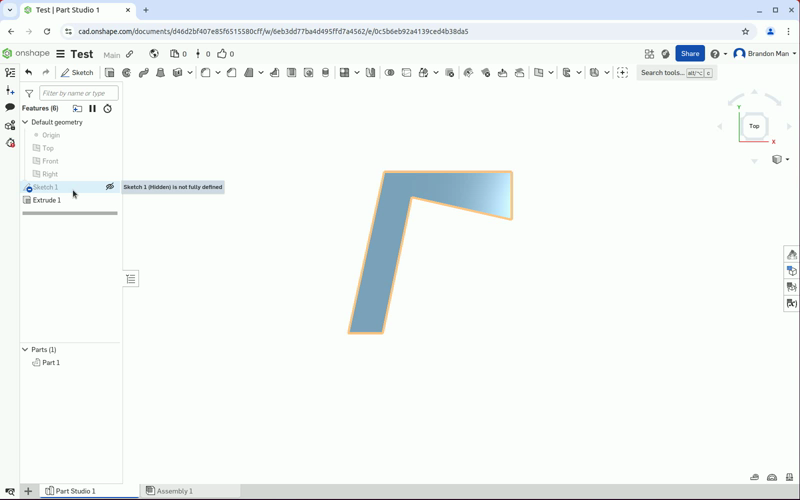
click(73, 189)
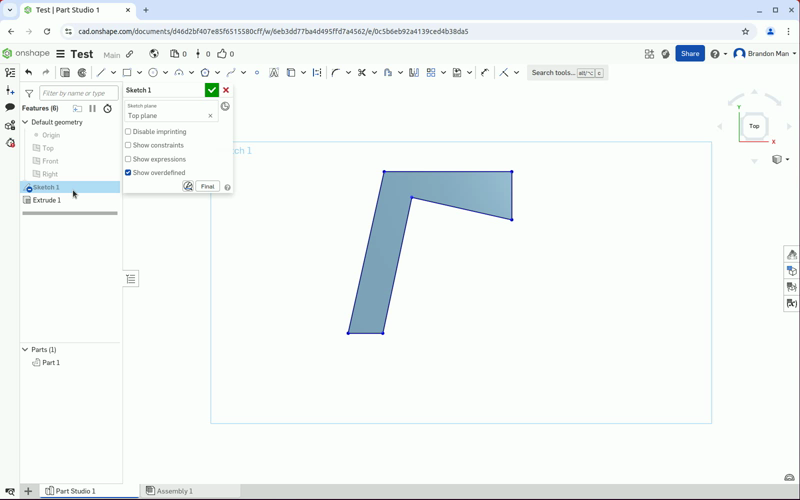
mouse_move(229, 92)
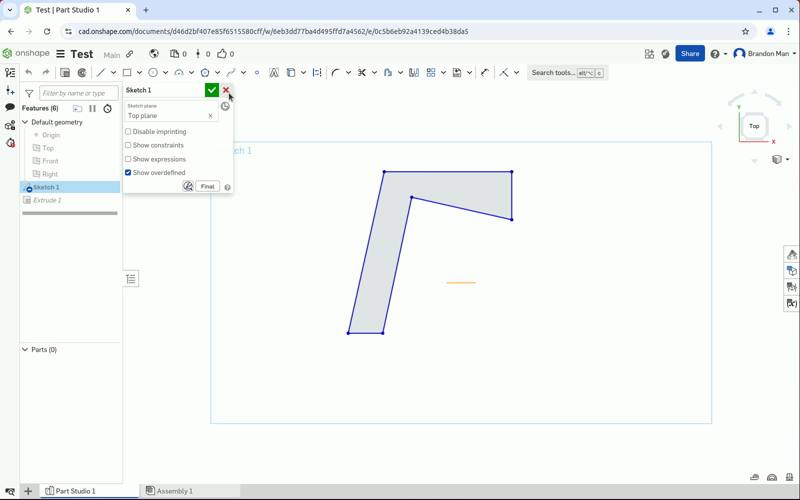
click(229, 92)
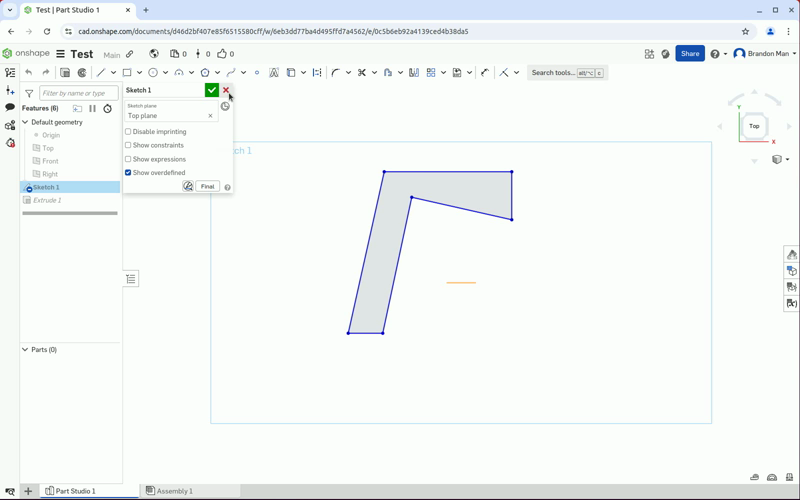
key(shift+s)
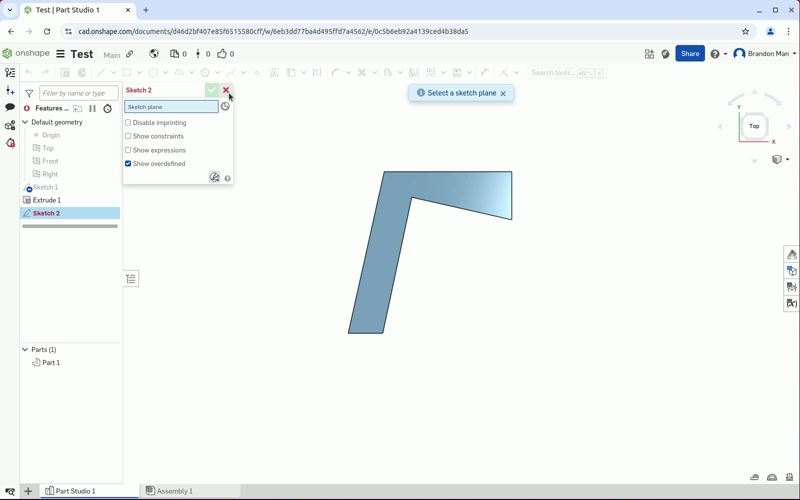
mouse_move(73, 150)
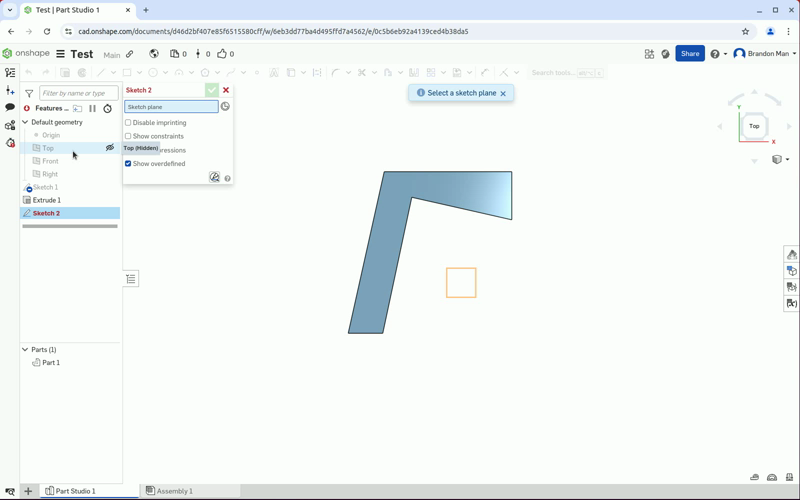
click(73, 150)
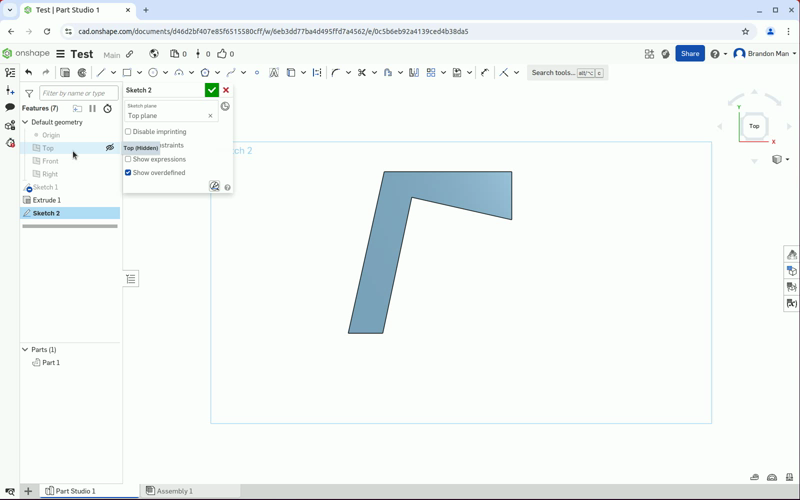
mouse_move(73, 352)
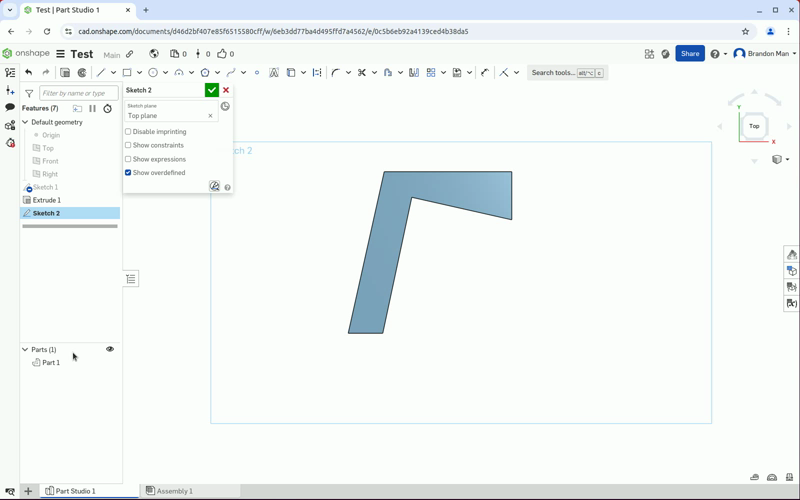
key(y)
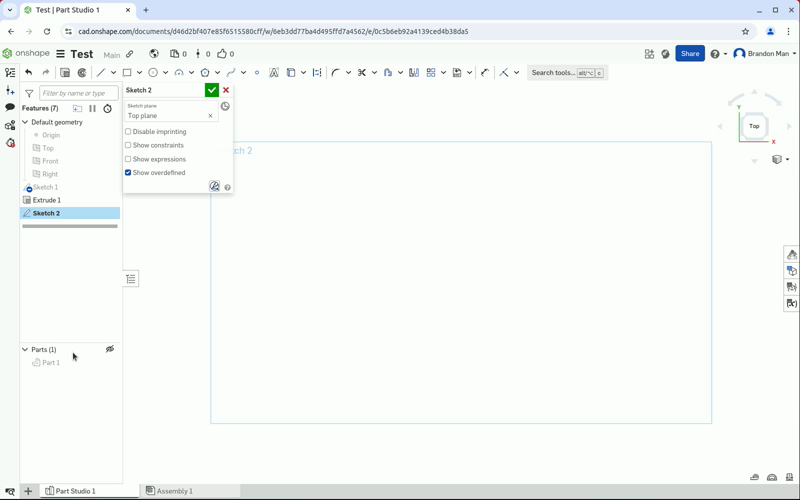
key(l)
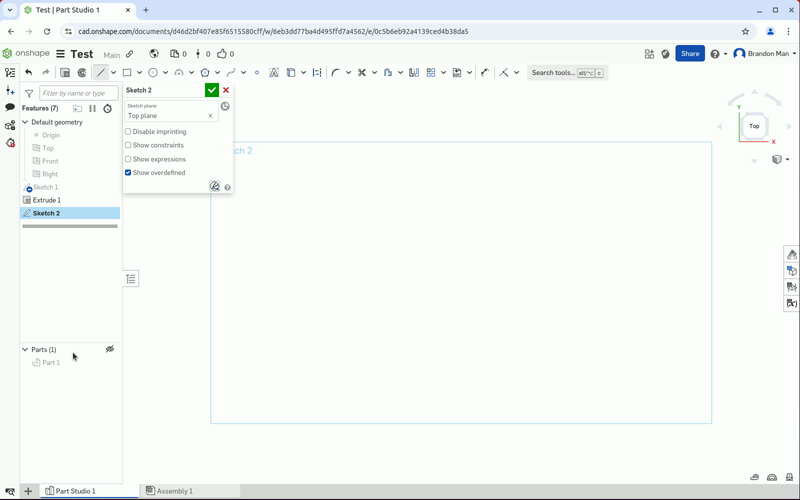
key_down(shift)
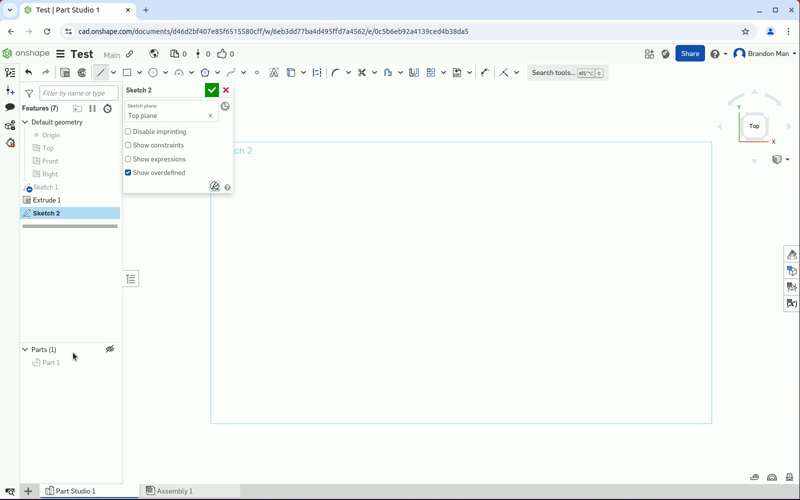
mouse_move(409, 395)
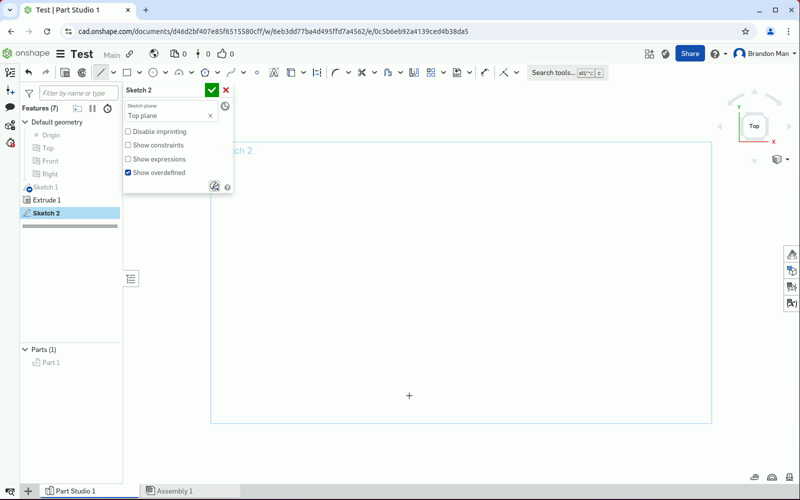
click(409, 395)
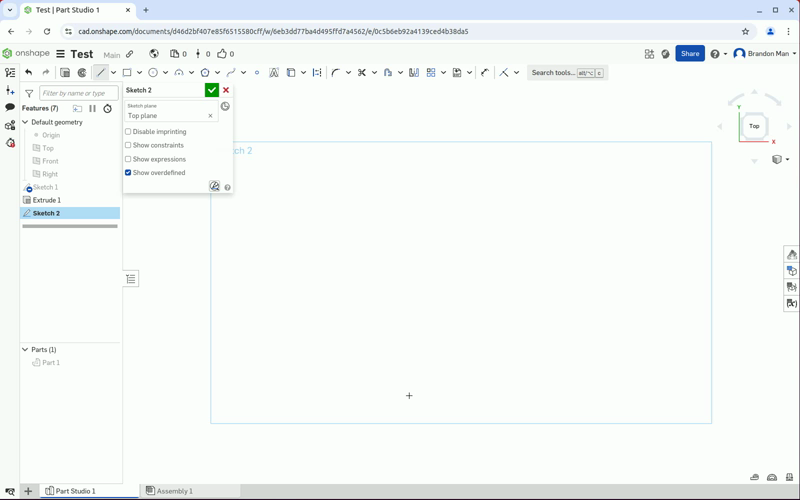
key_up(shift)
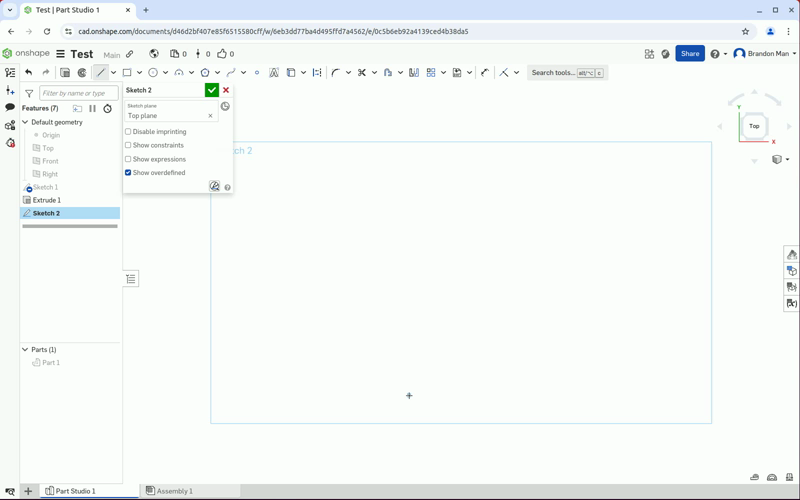
key_down(shift)
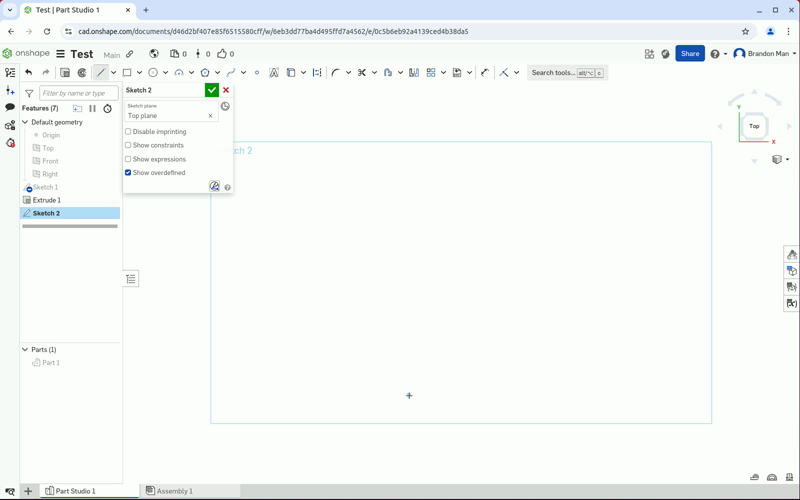
mouse_move(536, 395)
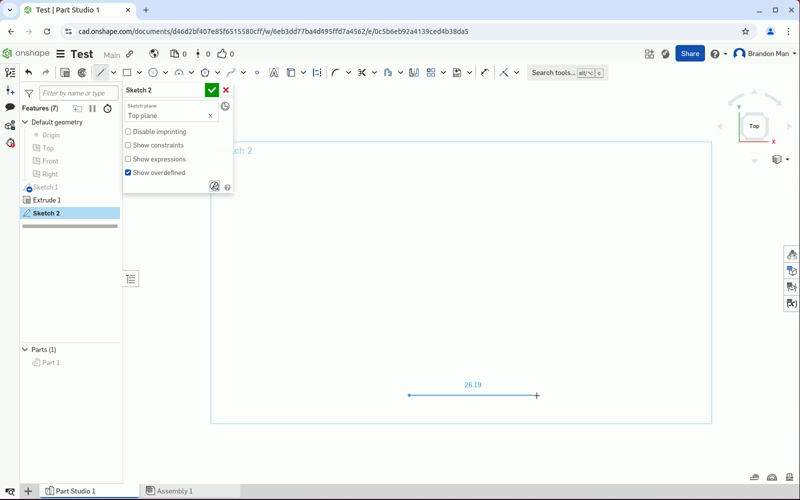
click(536, 395)
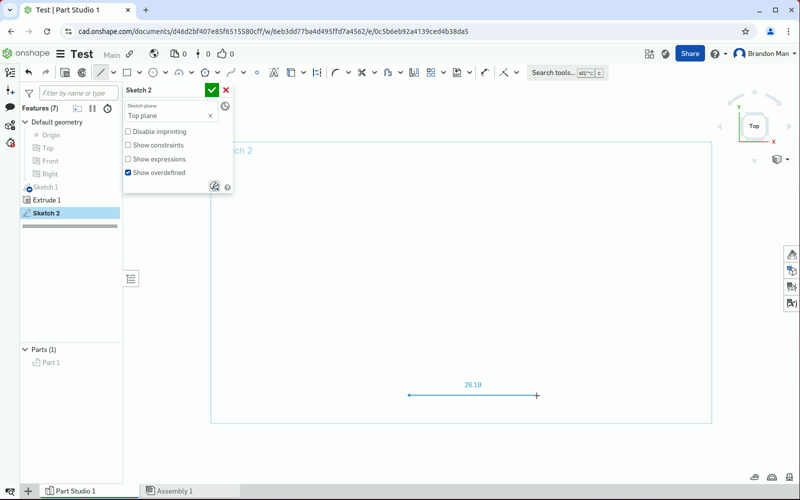
key_up(shift)
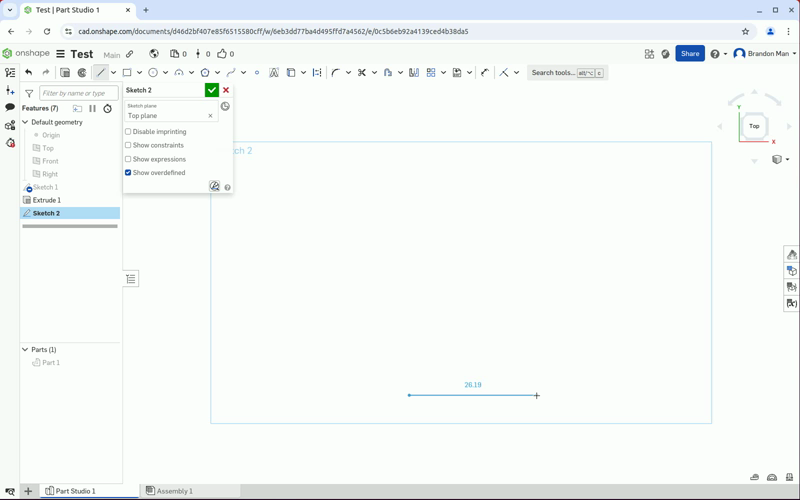
key_down(shift)
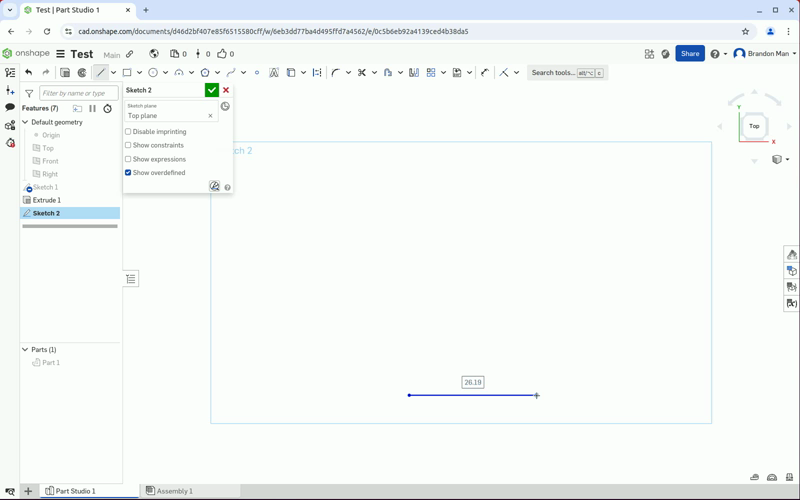
mouse_move(572, 233)
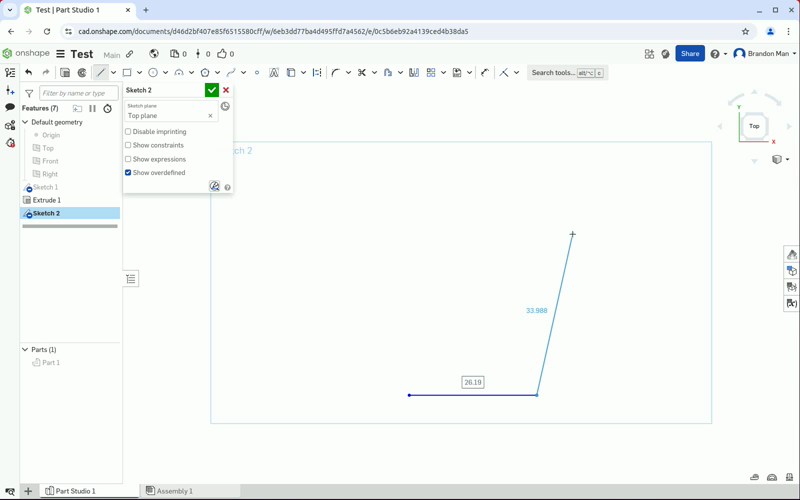
click(572, 233)
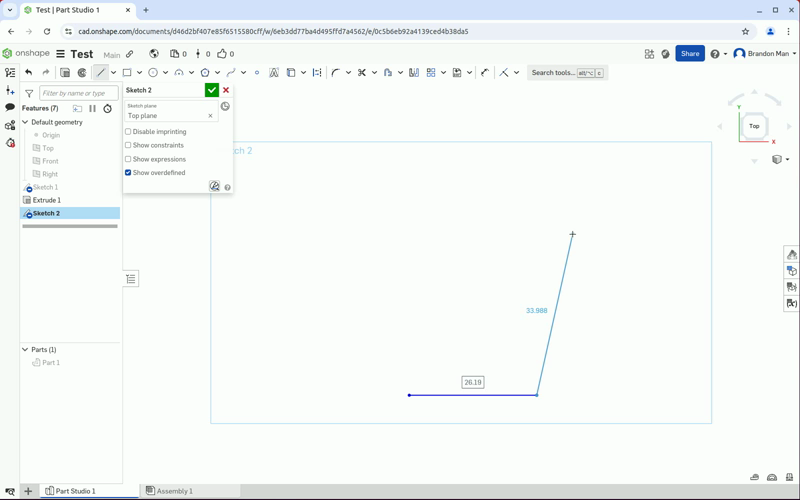
key_up(shift)
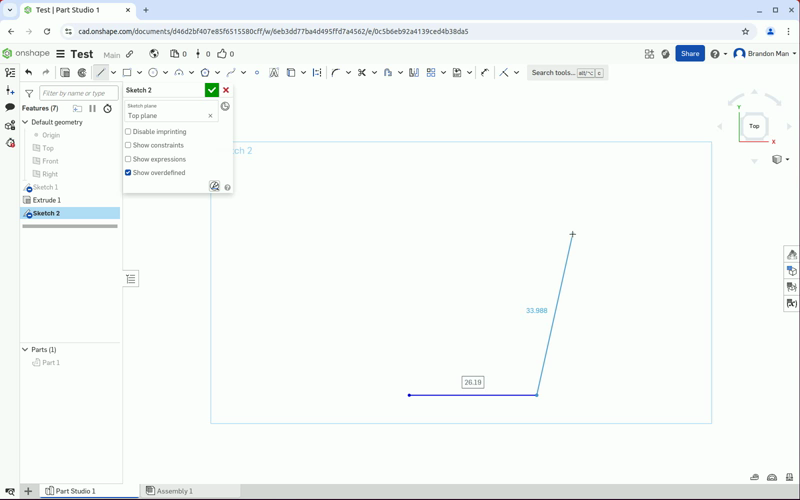
key_down(shift)
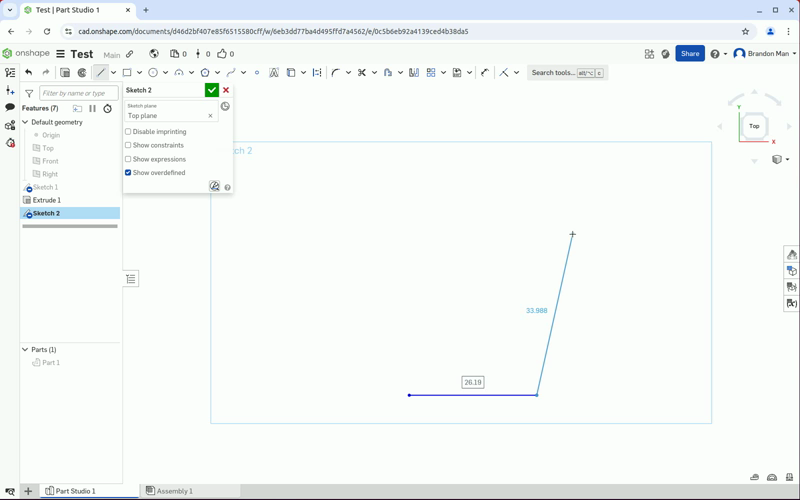
mouse_move(589, 233)
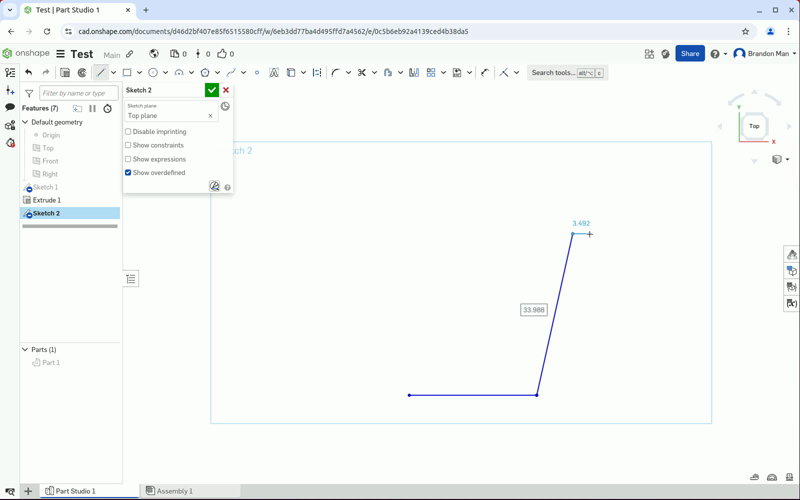
mouse_move(538, 233)
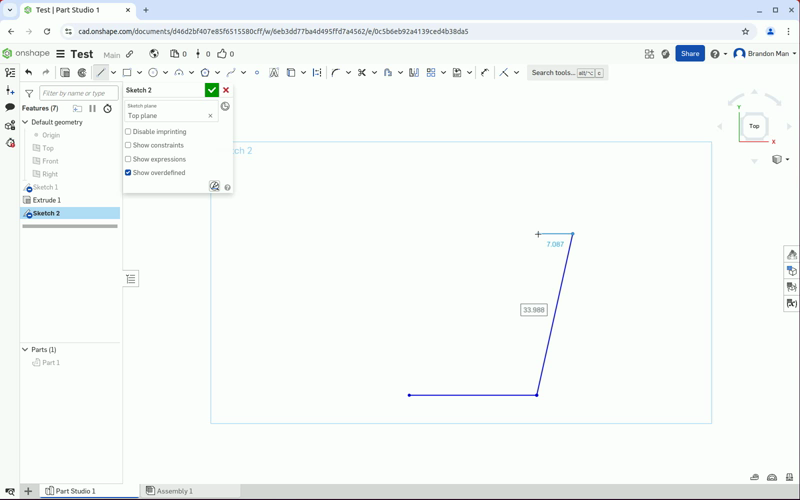
click(538, 233)
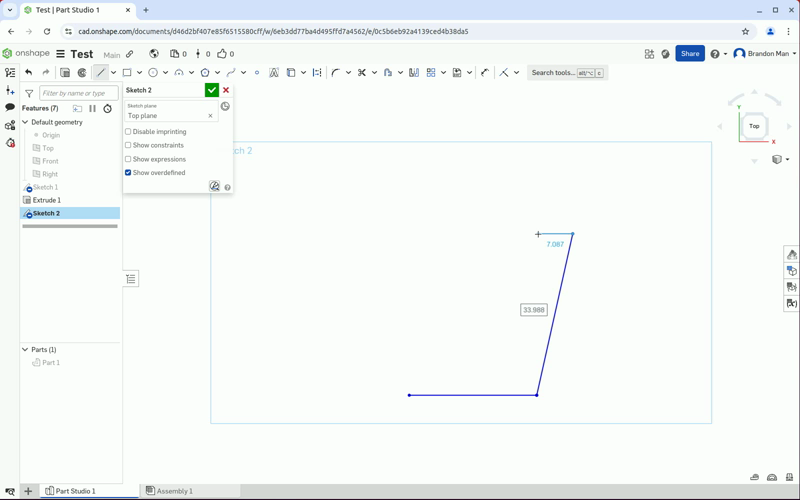
key_up(shift)
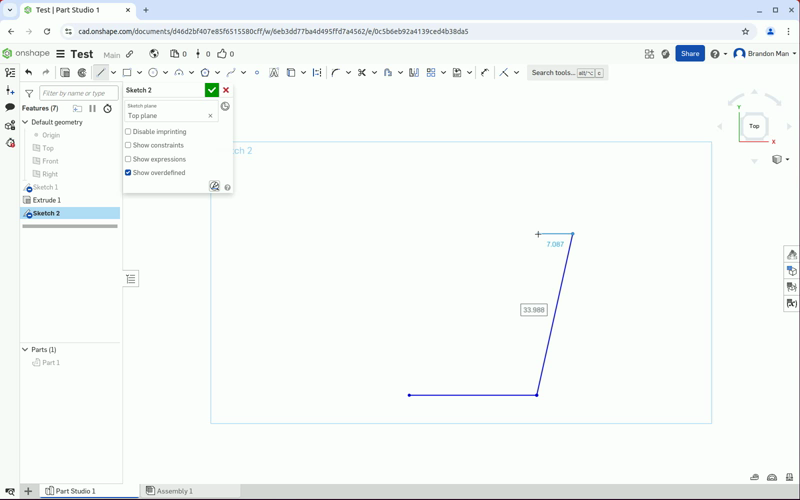
key_down(shift)
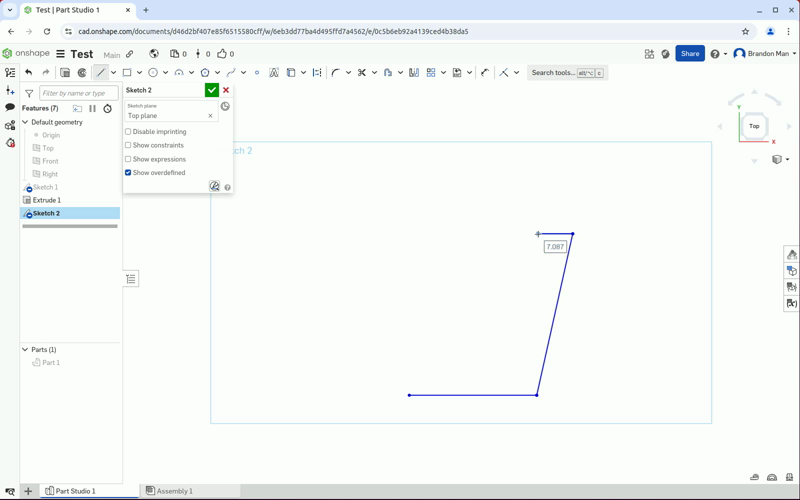
mouse_move(509, 369)
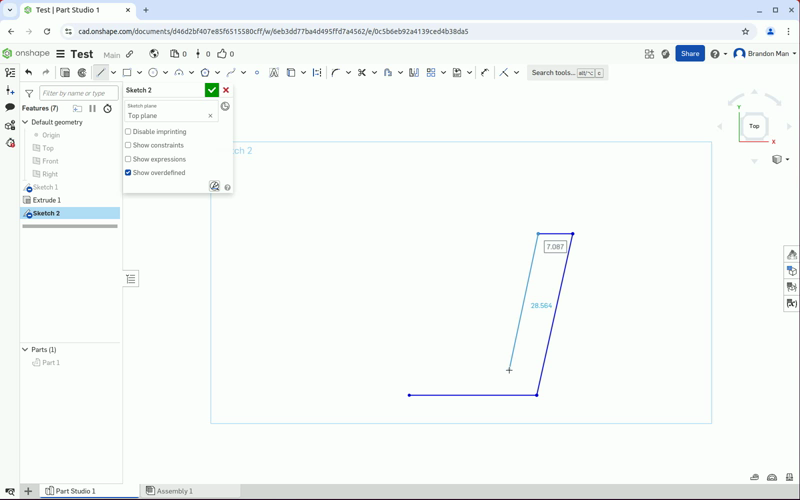
click(509, 369)
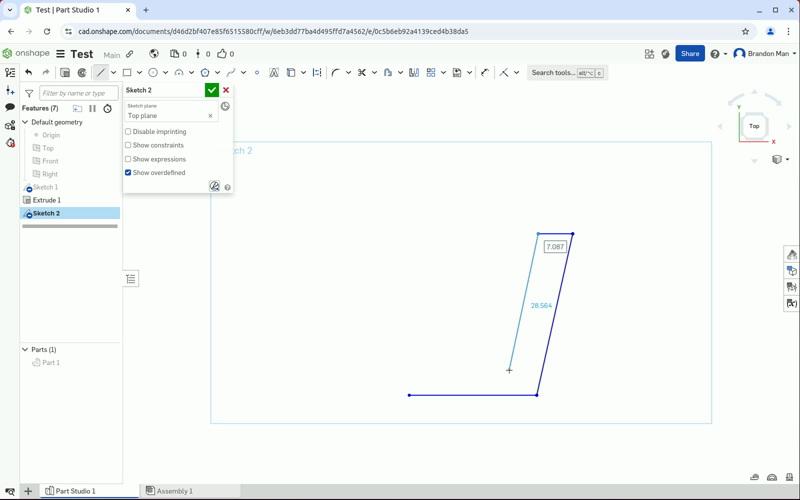
key_up(shift)
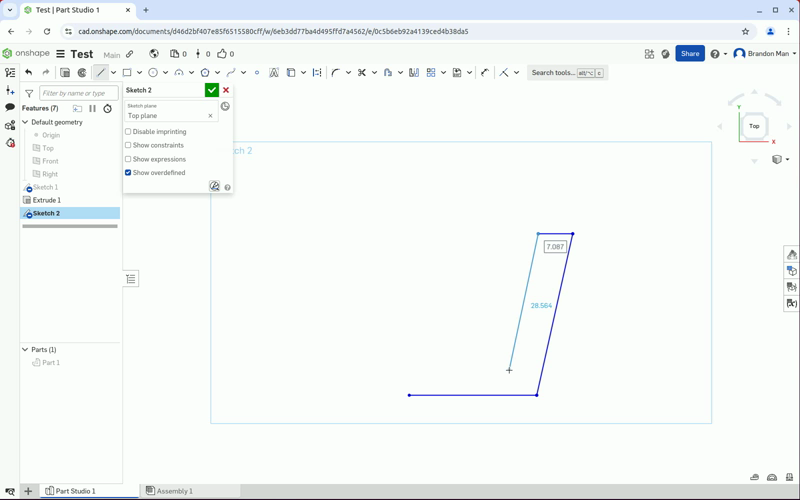
key_down(shift)
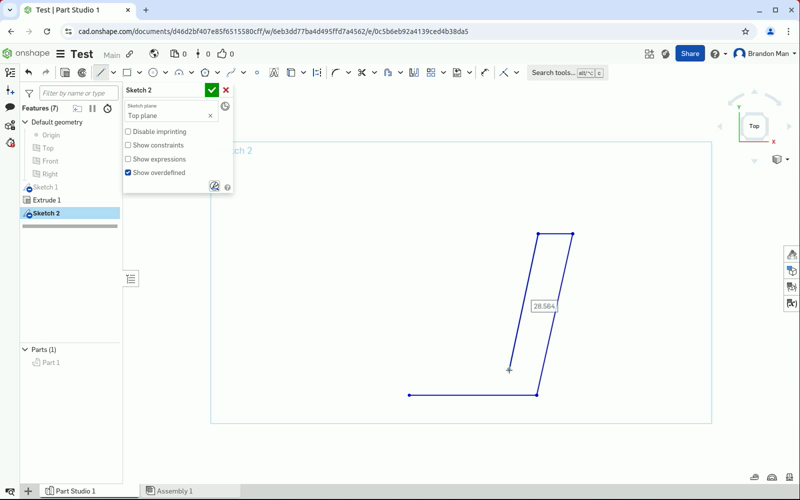
mouse_move(409, 347)
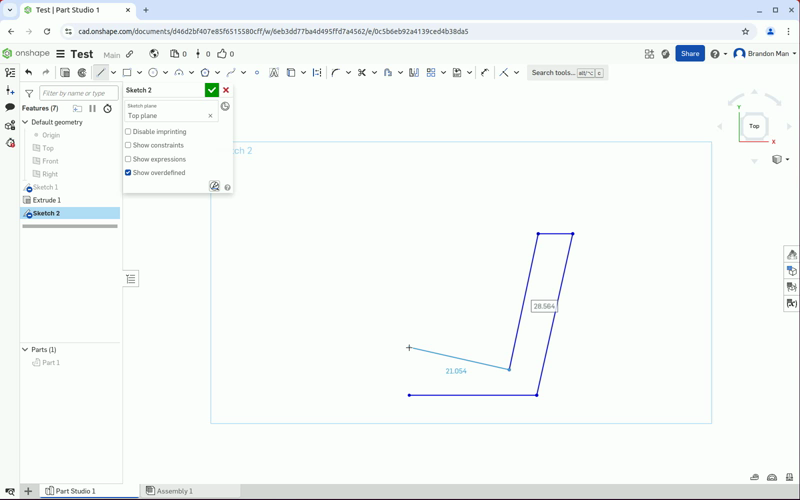
click(409, 347)
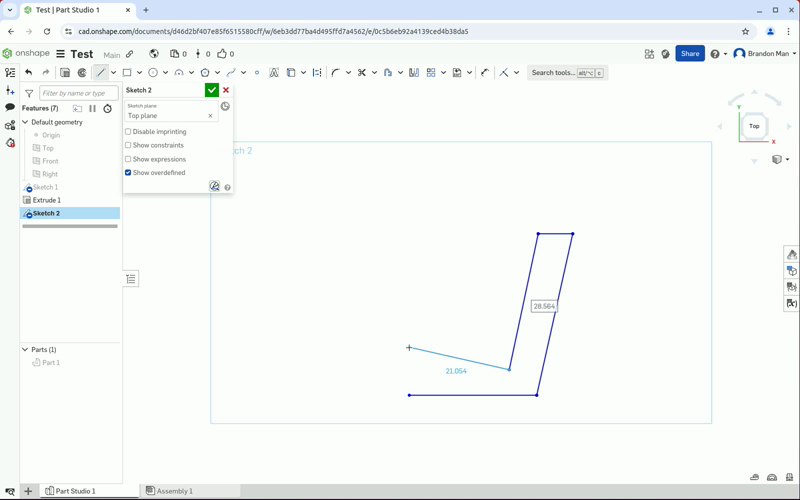
key_up(shift)
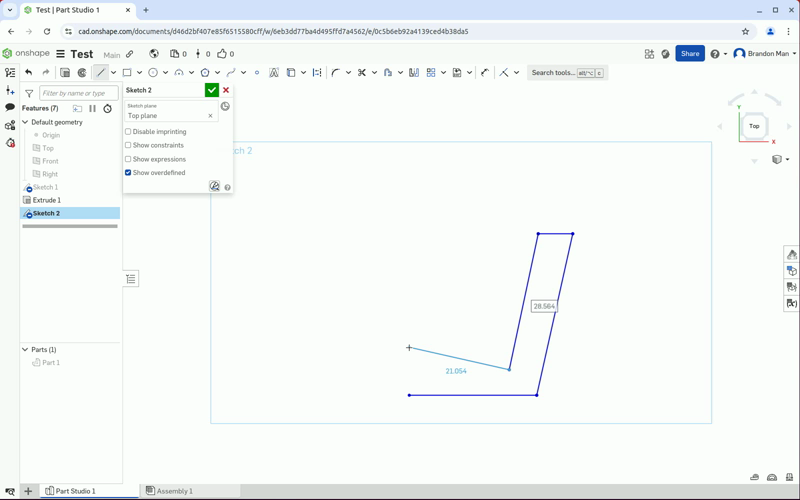
mouse_move(439, 347)
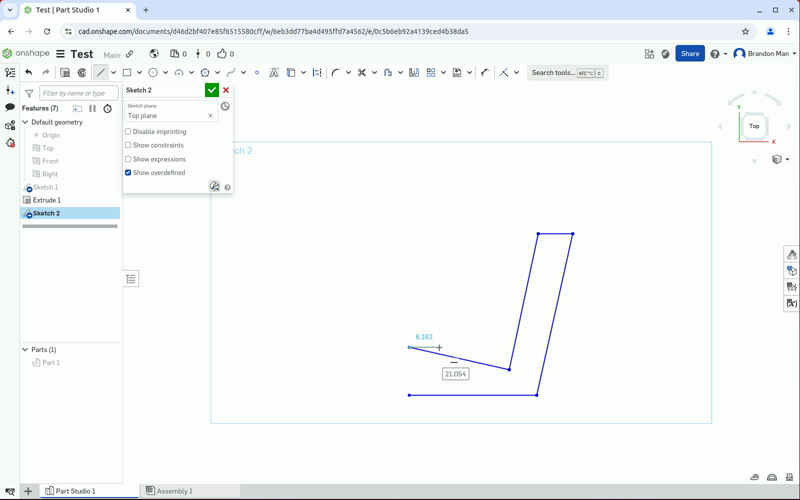
key_down(shift)
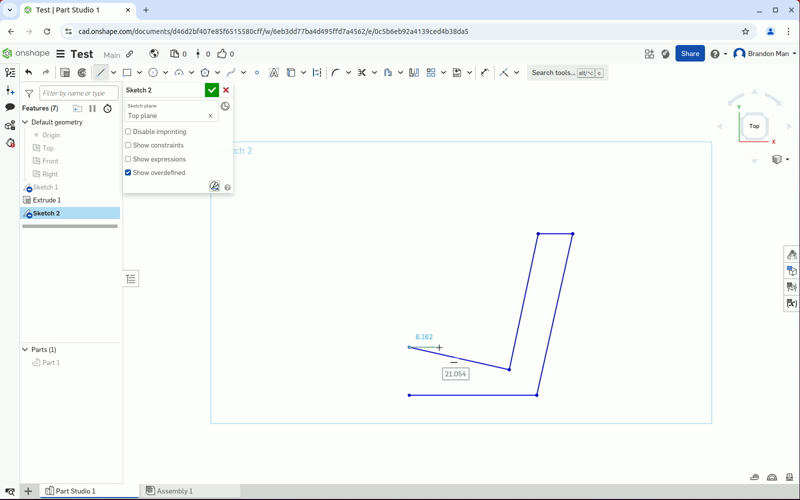
mouse_move(409, 395)
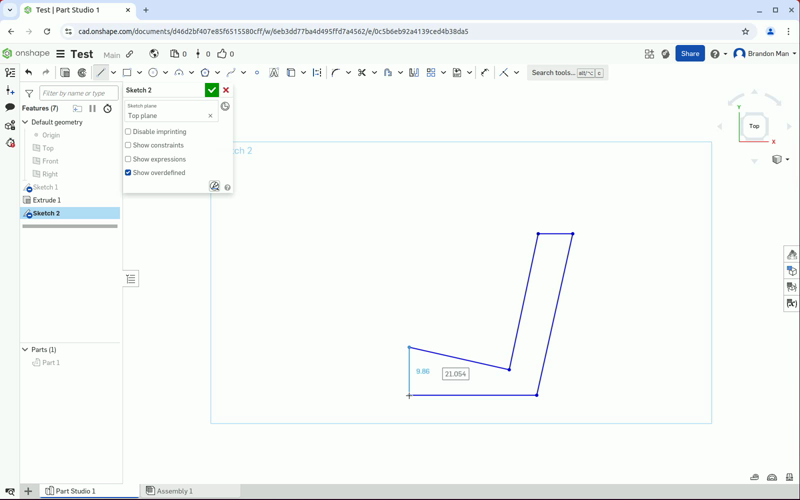
key_up(shift)
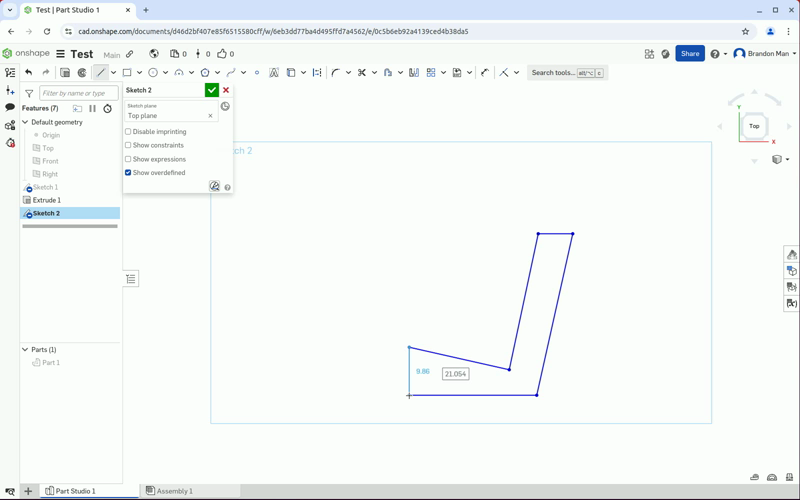
click(409, 395)
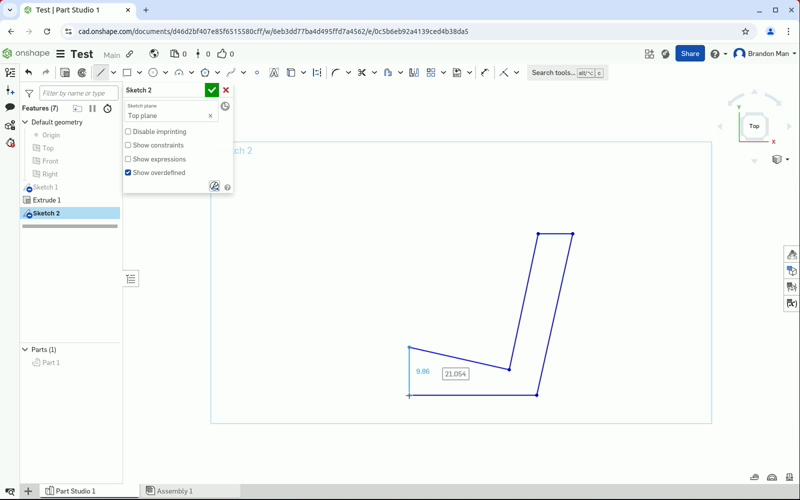
key(esc)
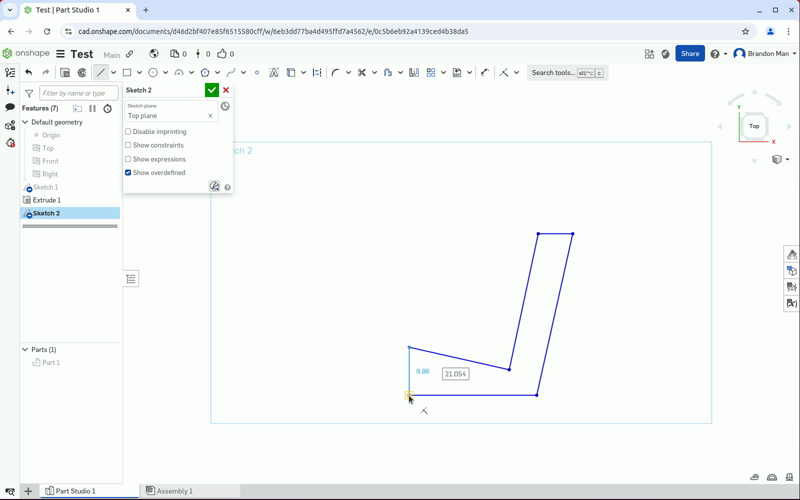
mouse_move(460, 377)
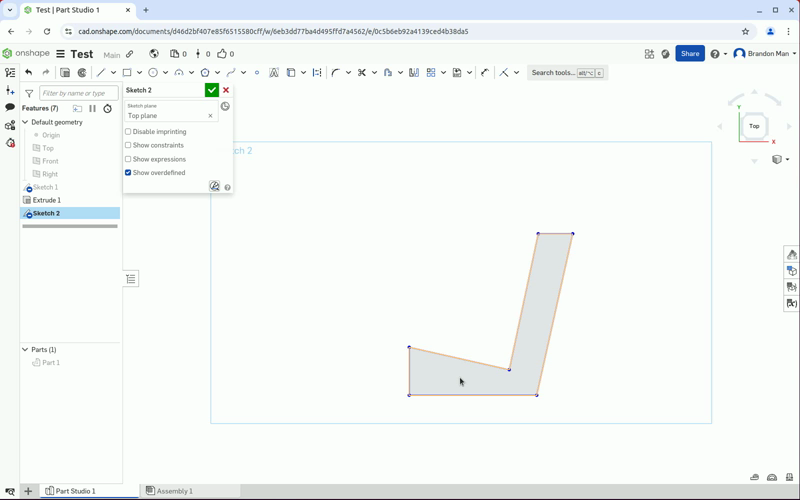
click(460, 377)
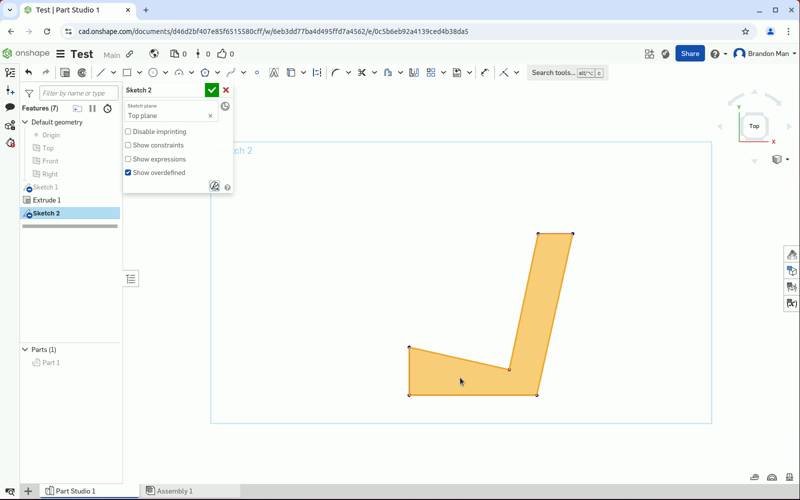
mouse_move(73, 352)
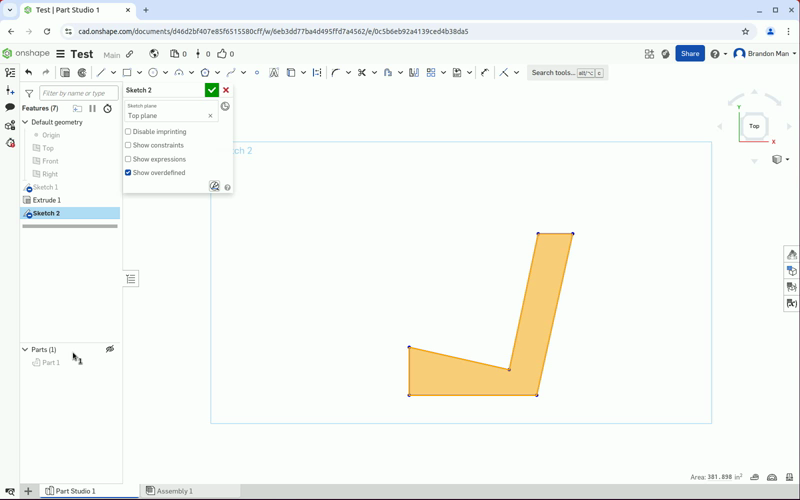
key(shift+y)
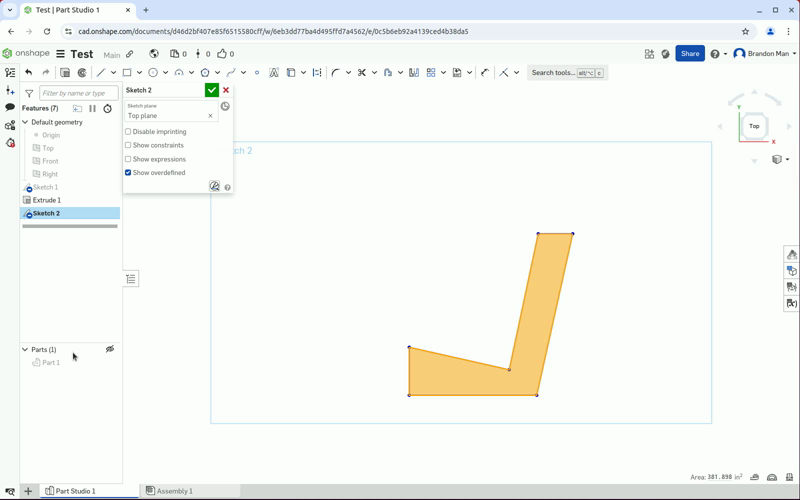
key(shift+e)
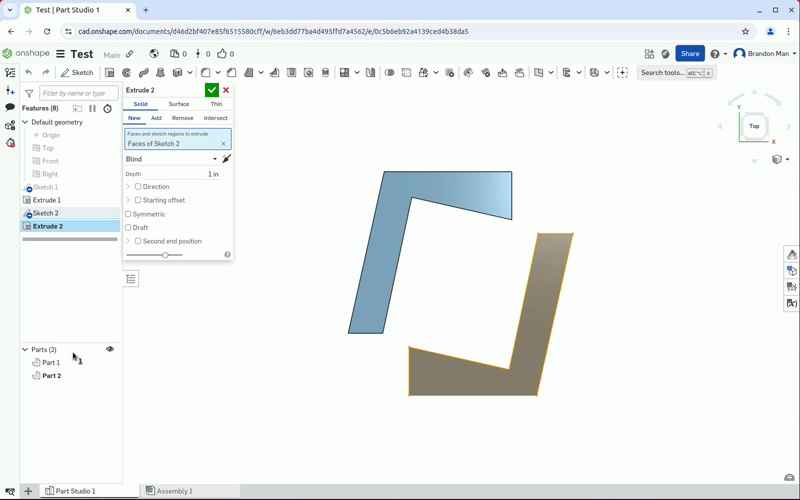
mouse_move(143, 106)
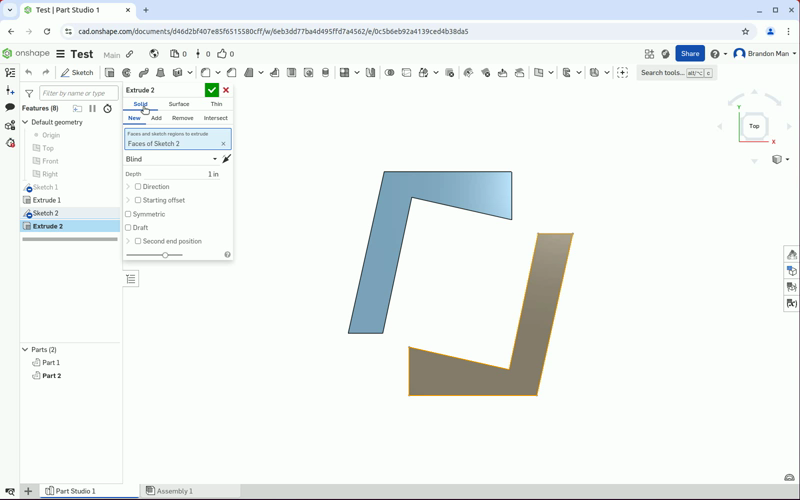
click(143, 106)
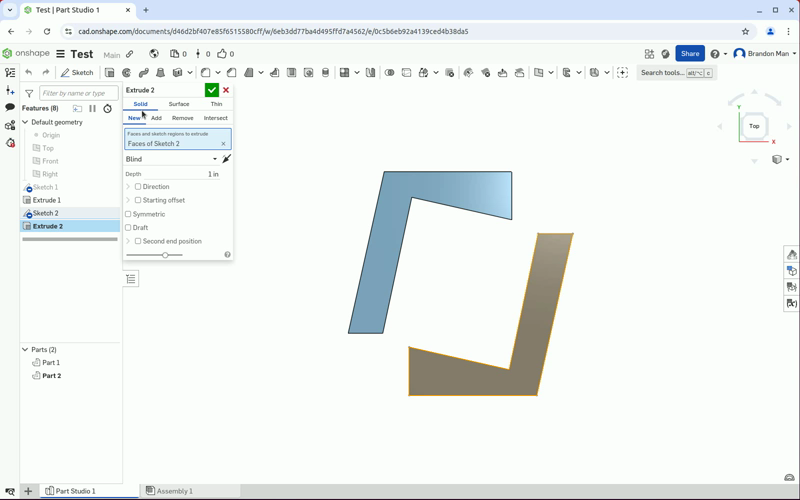
mouse_move(137, 120)
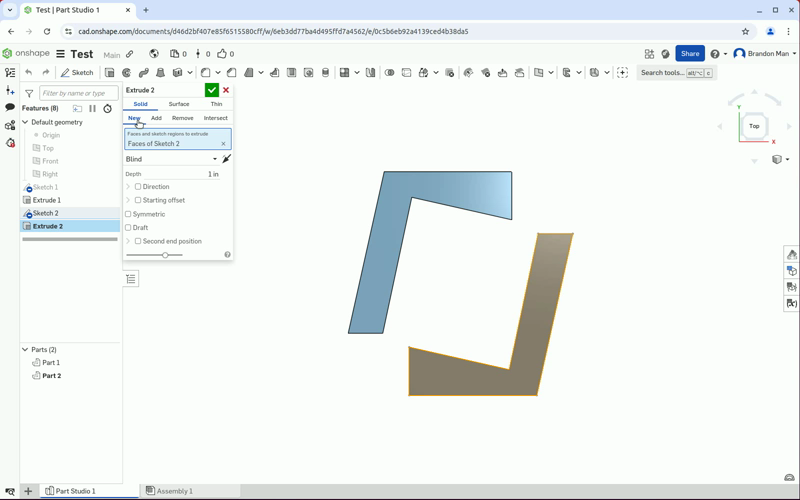
click(137, 120)
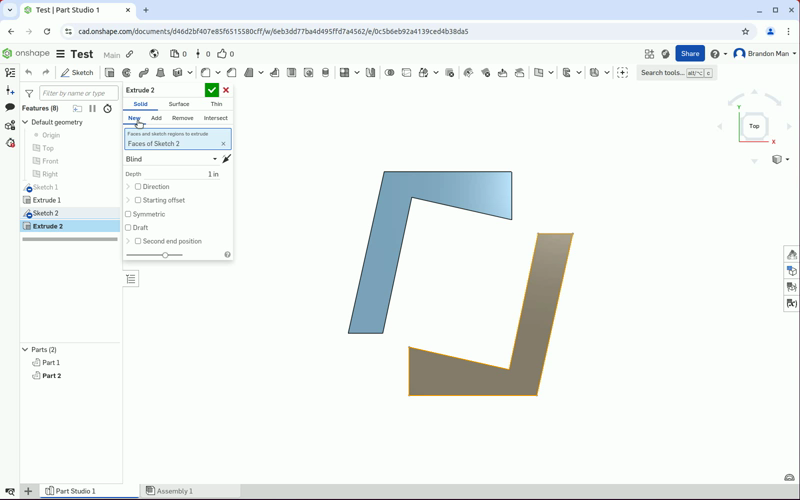
key(tab, 4)
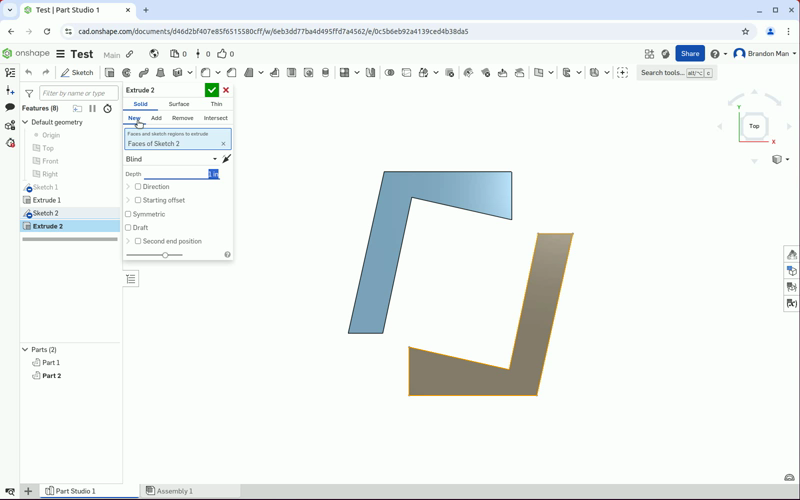
text(7.703)
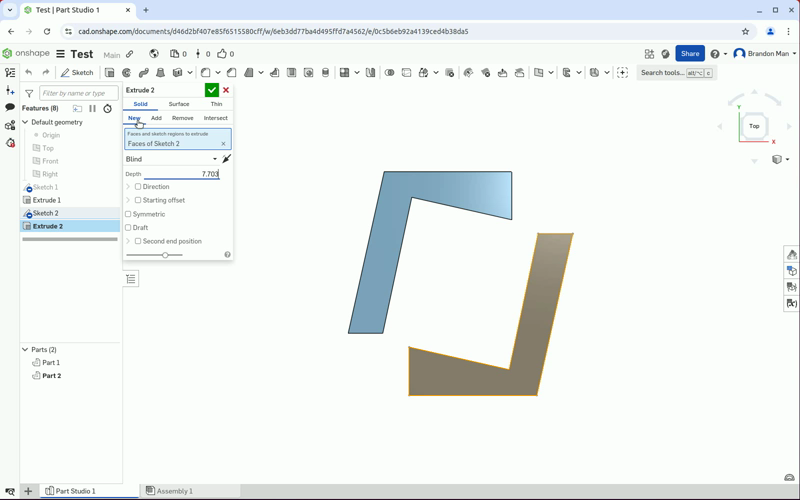
key(enter)
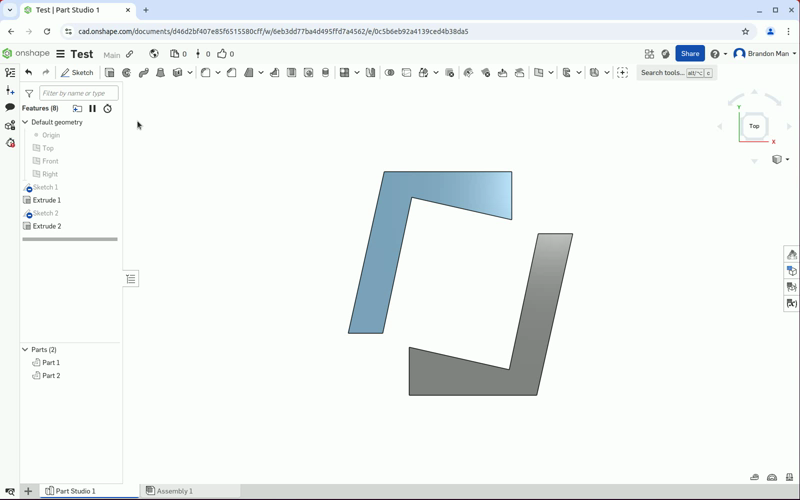
key(shift+h)
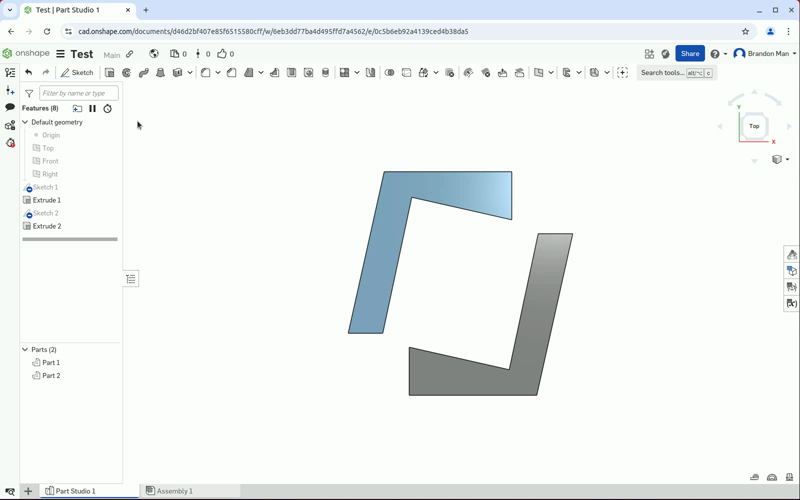
key(shift+h)
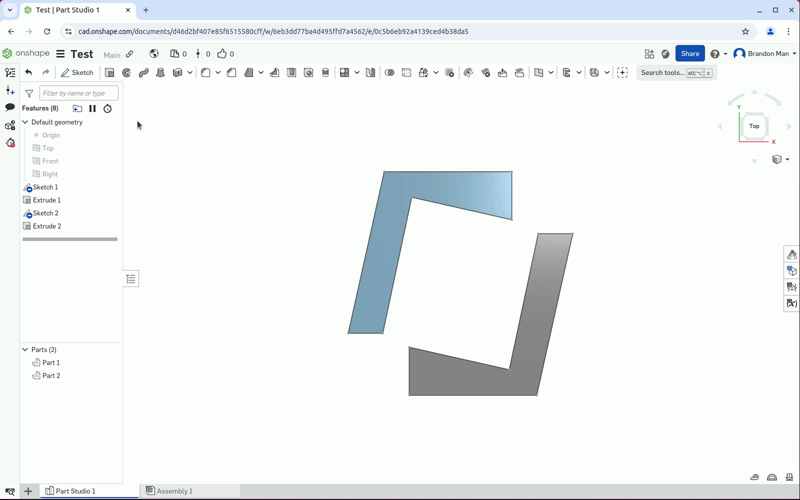
key(shift+7)
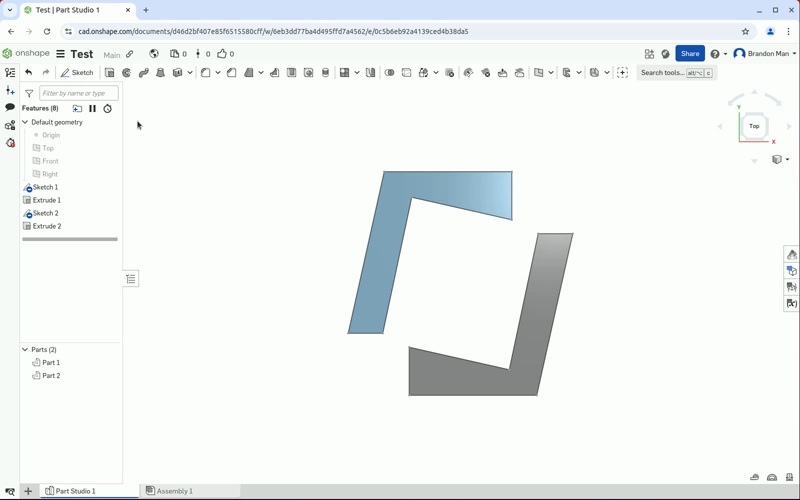
key(up, 3)
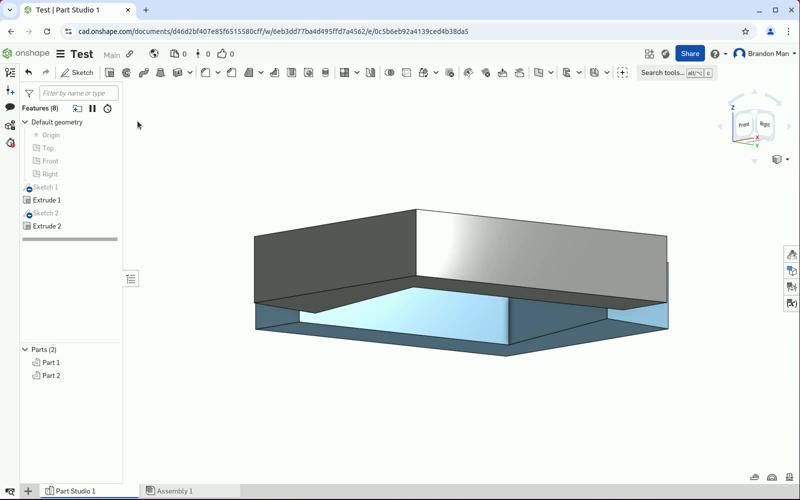
key(left, 3)
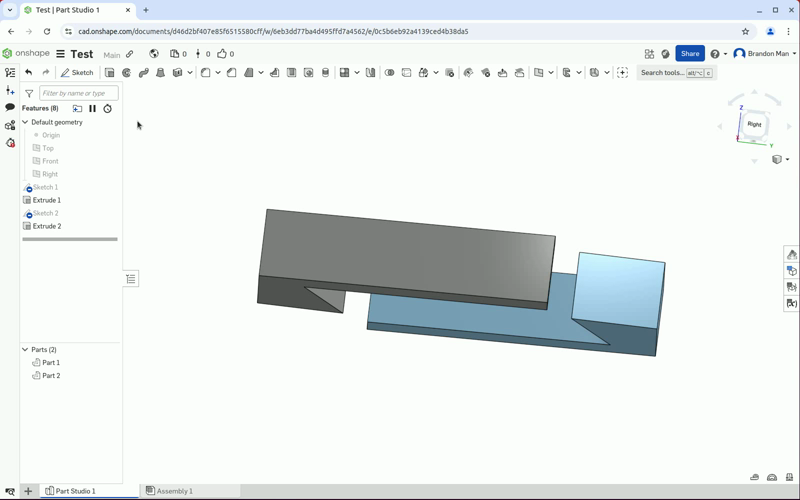
key(right, 3)
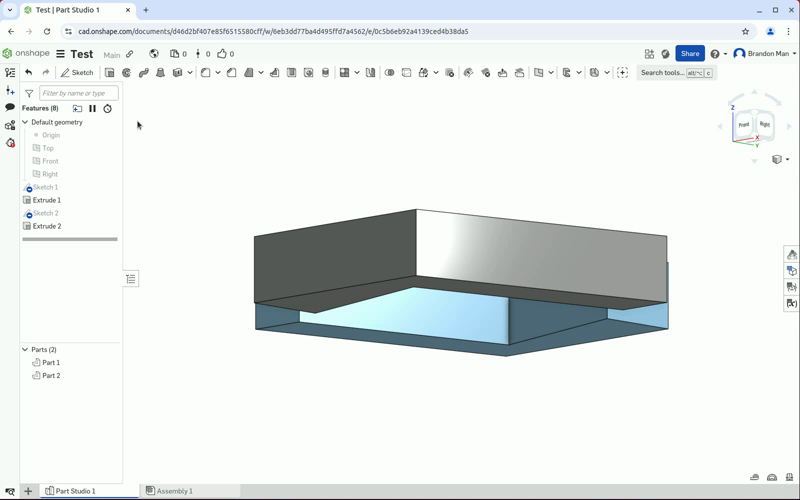
key(down, 3)
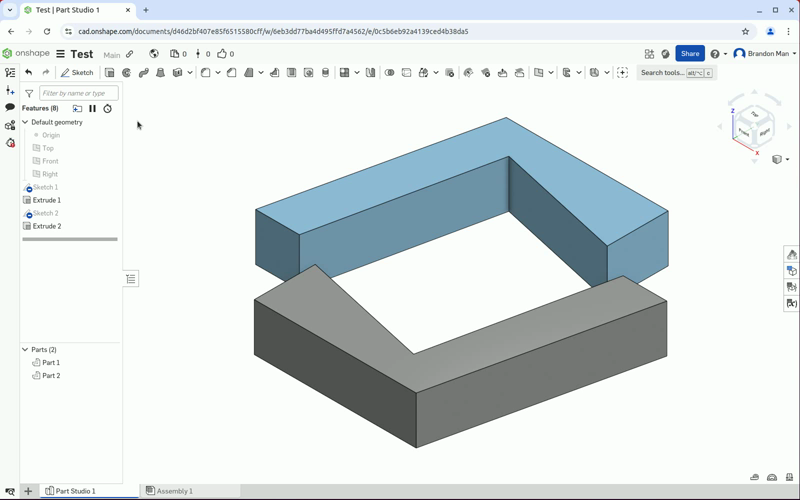
mouse_move(73, 189)
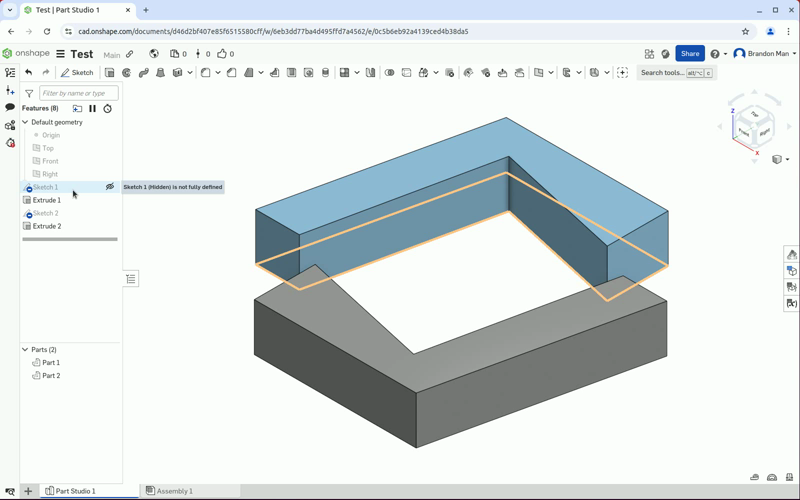
click(73, 189)